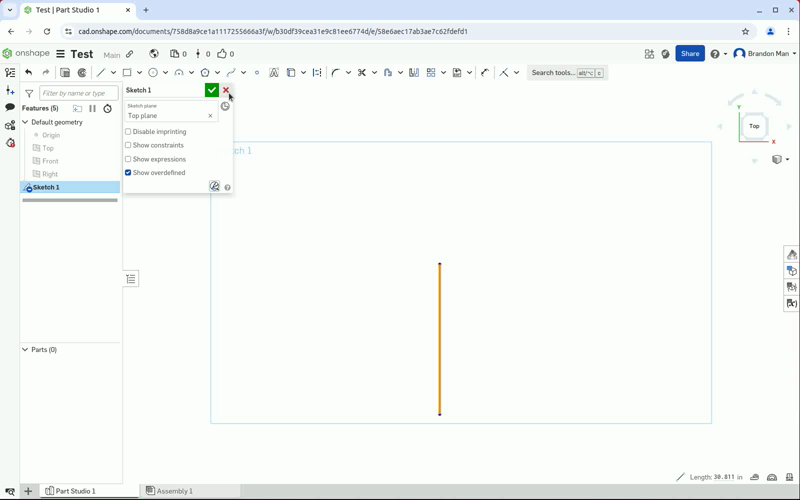
key(shift+h)
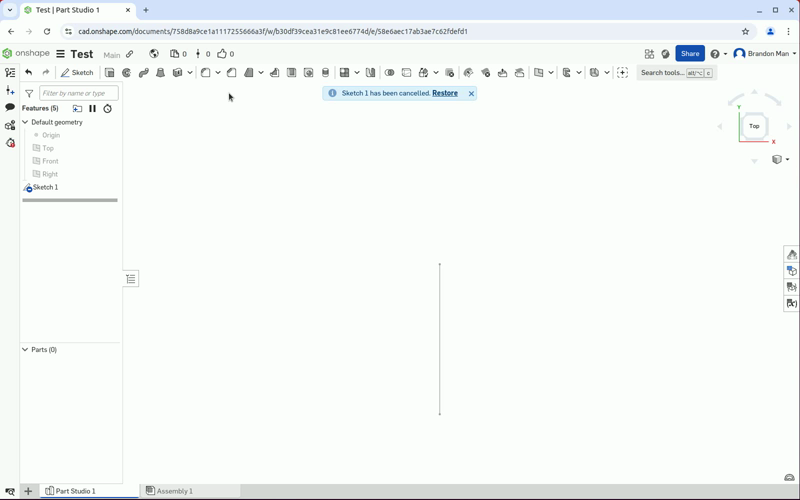
mouse_move(73, 352)
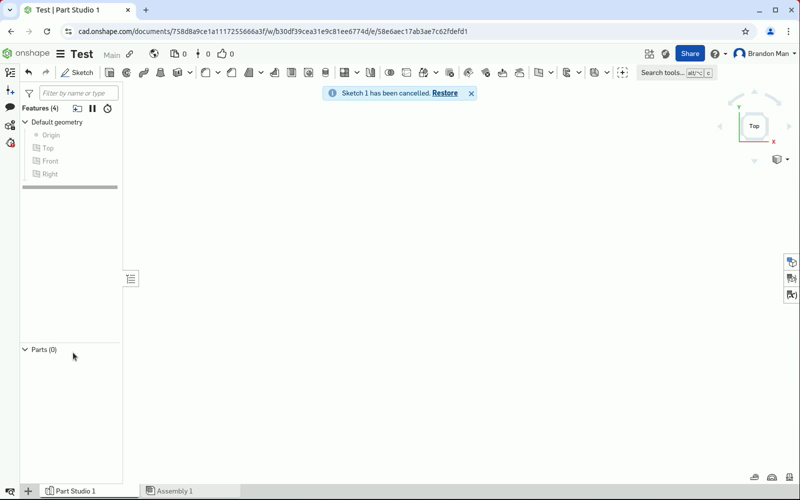
key(y)
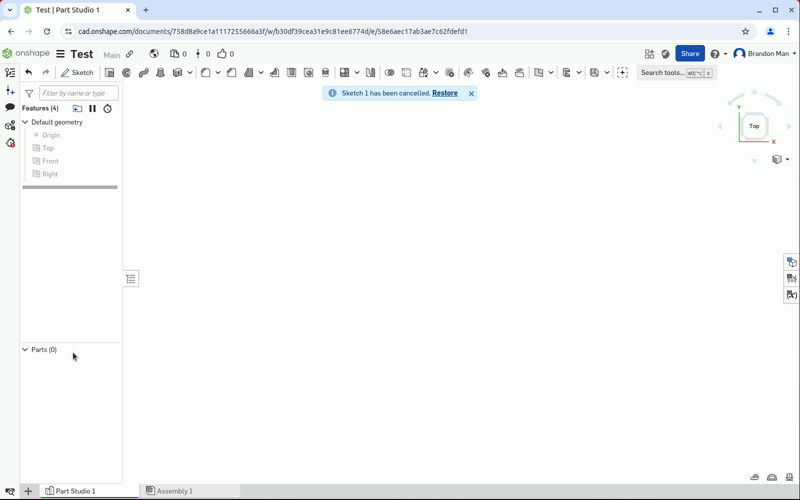
key(shift+p)
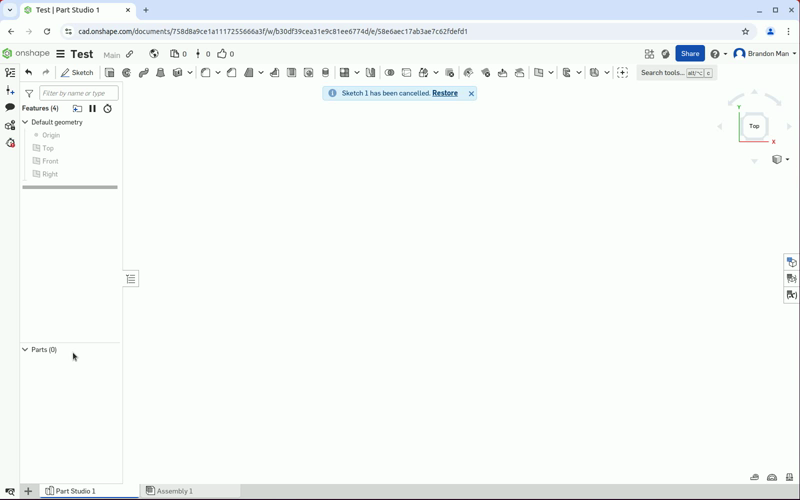
key(space)
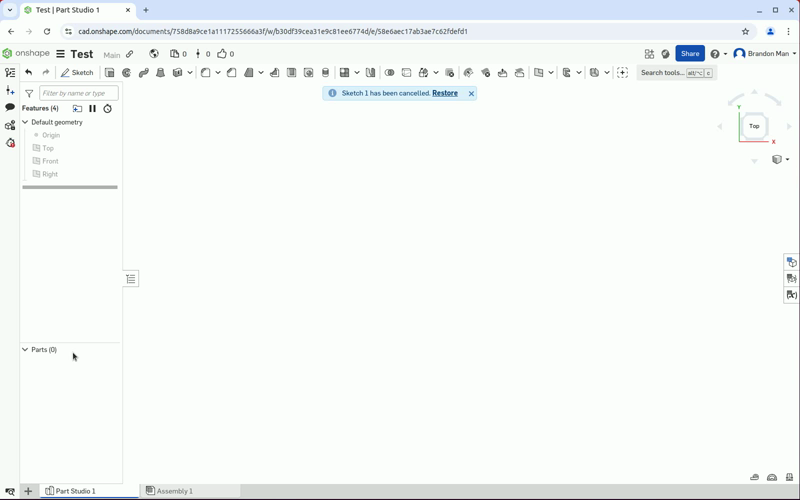
key_down(shift)
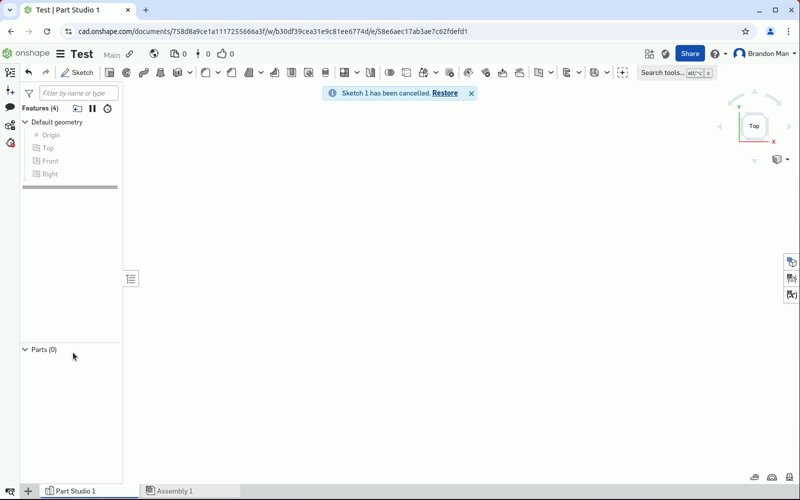
key(up)
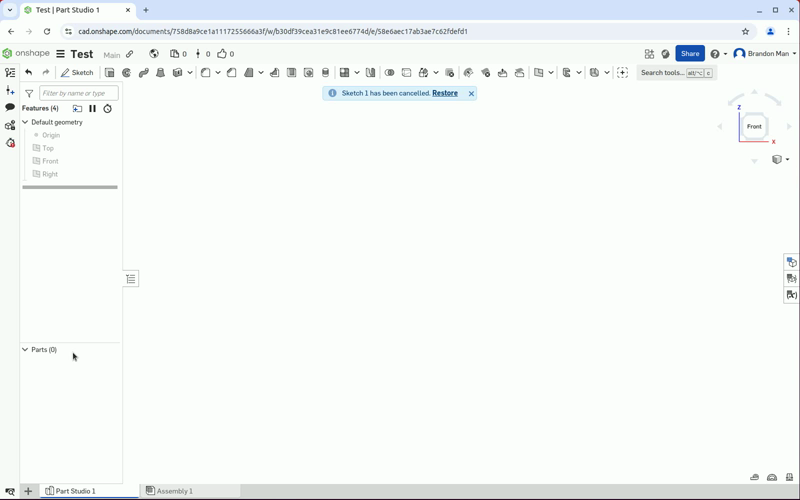
key_up(shift)
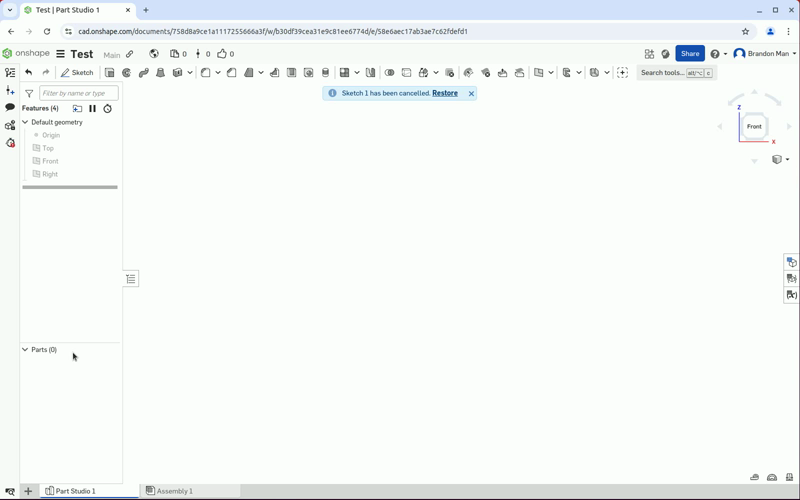
mouse_move(73, 352)
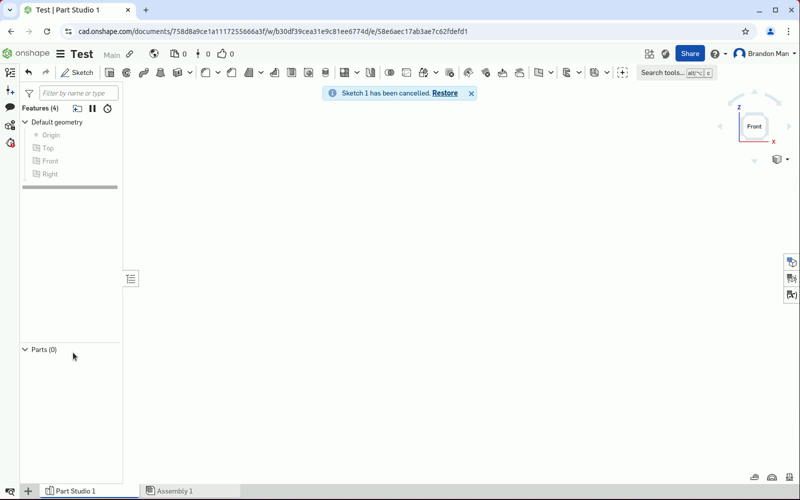
key(shift+y)
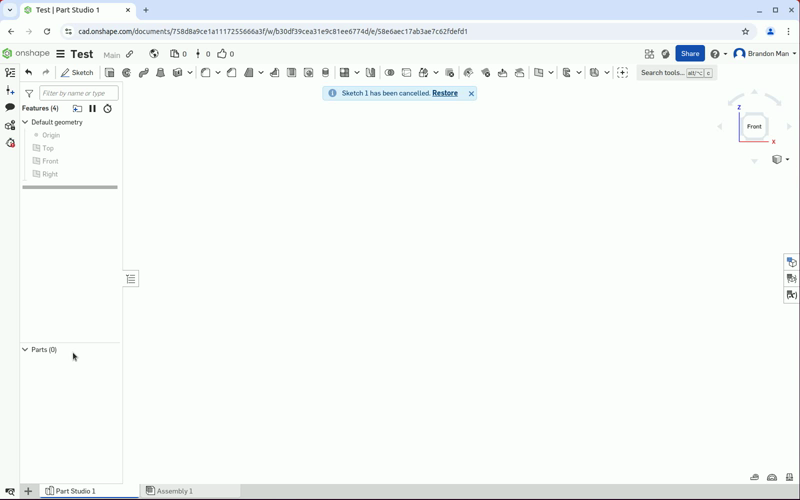
key(shift+s)
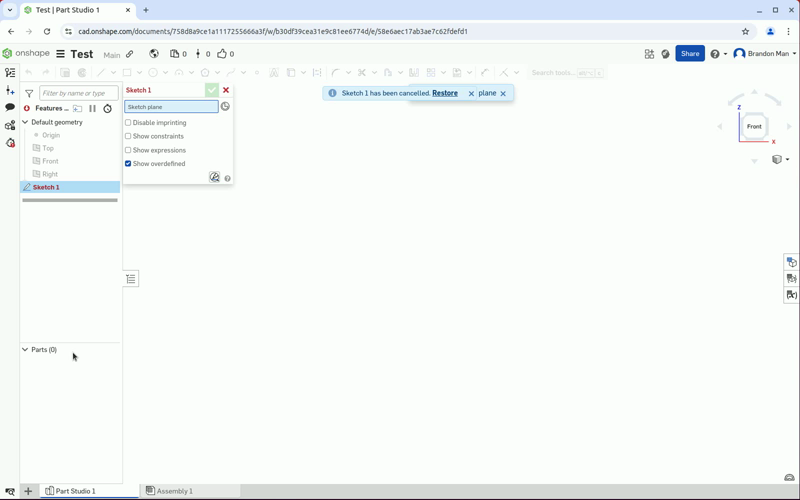
mouse_move(73, 163)
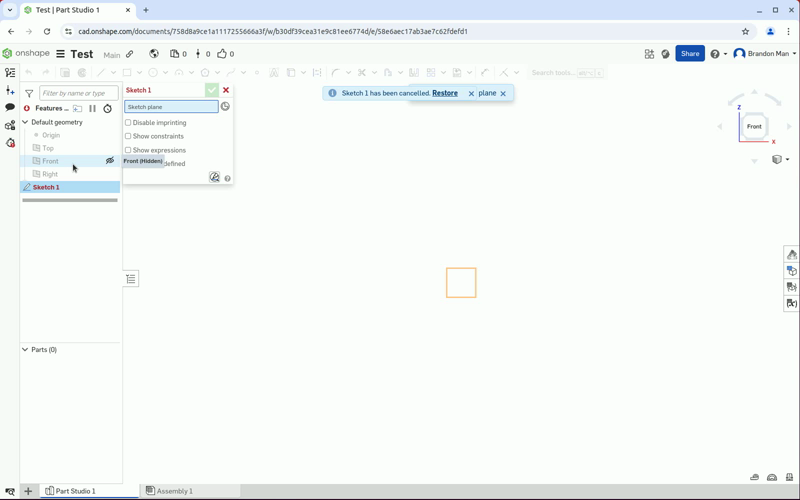
click(73, 163)
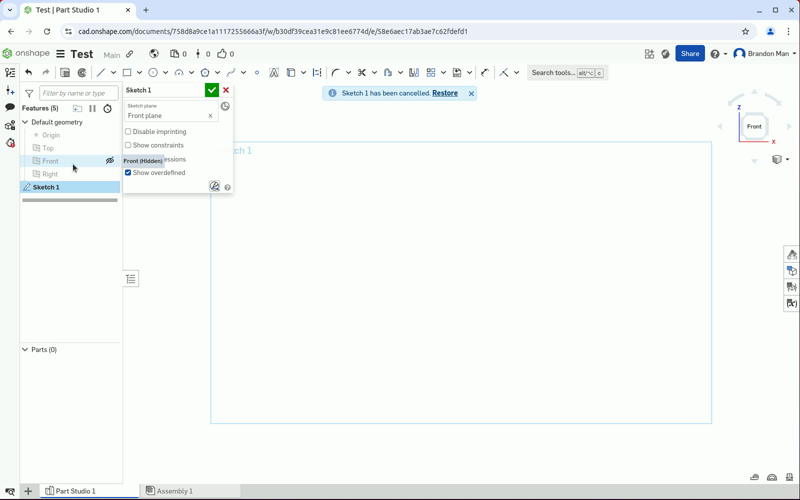
mouse_move(73, 352)
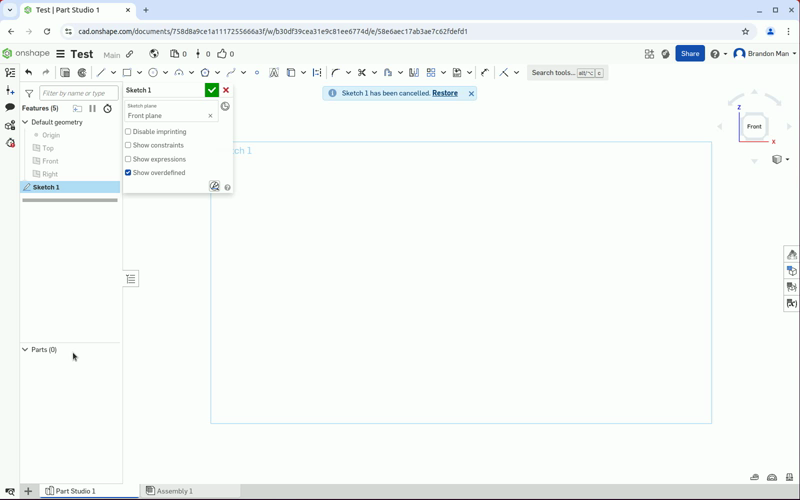
key(y)
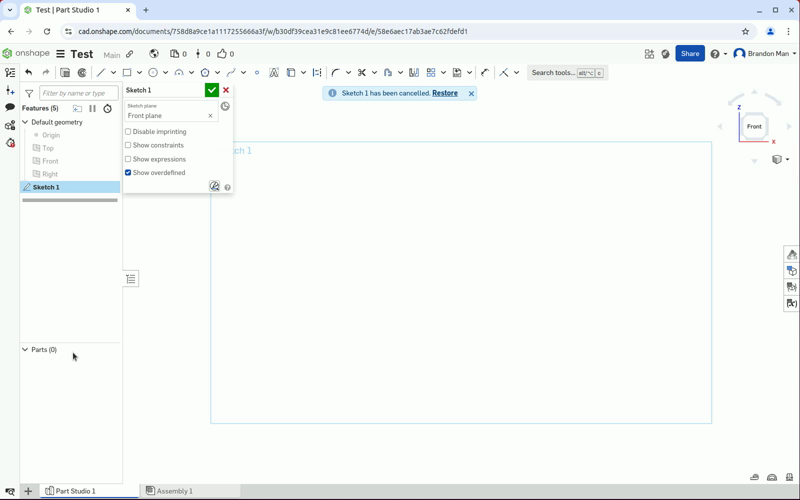
key(l)
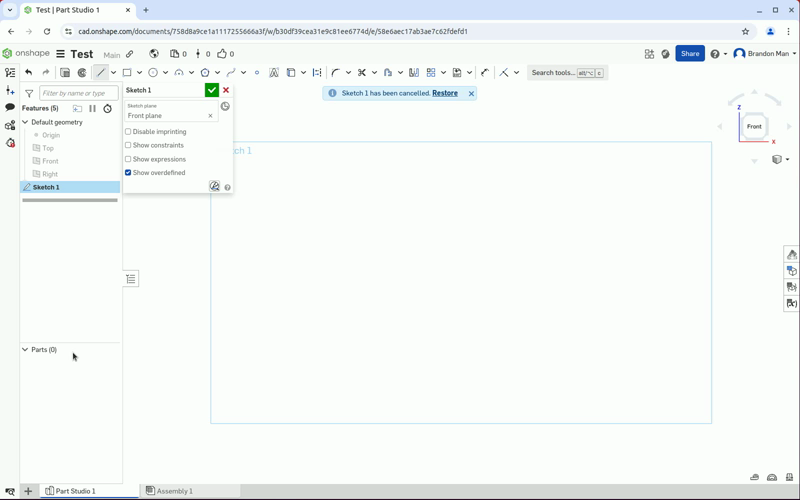
key_down(shift)
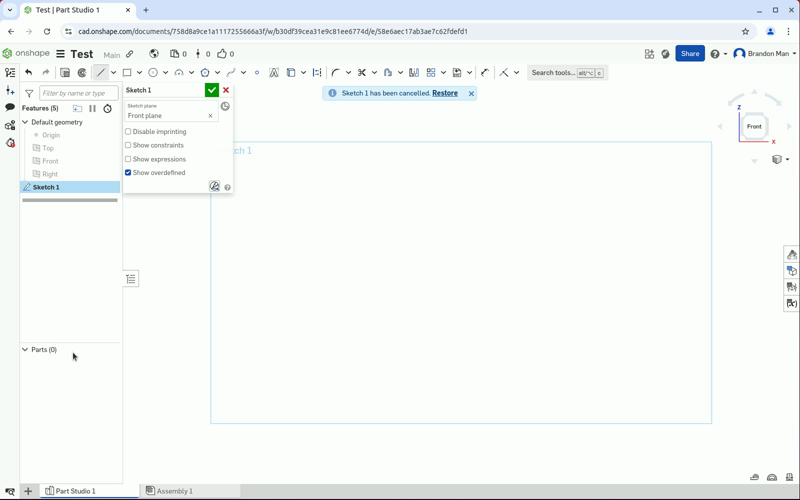
mouse_move(441, 282)
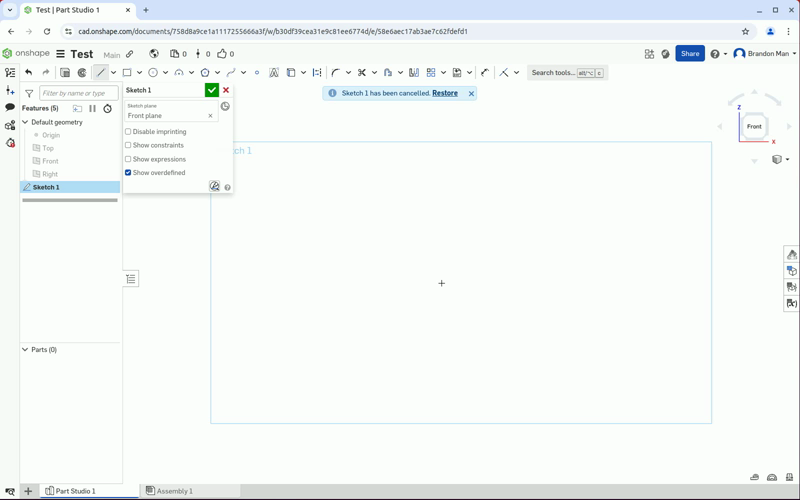
click(441, 282)
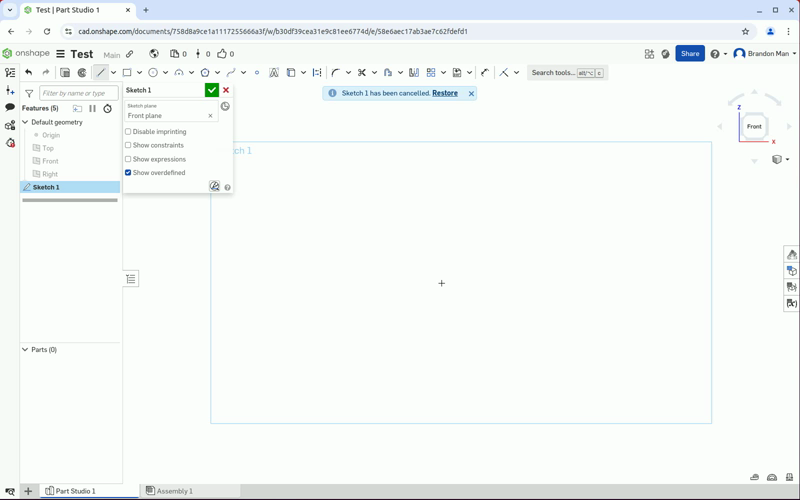
key_up(shift)
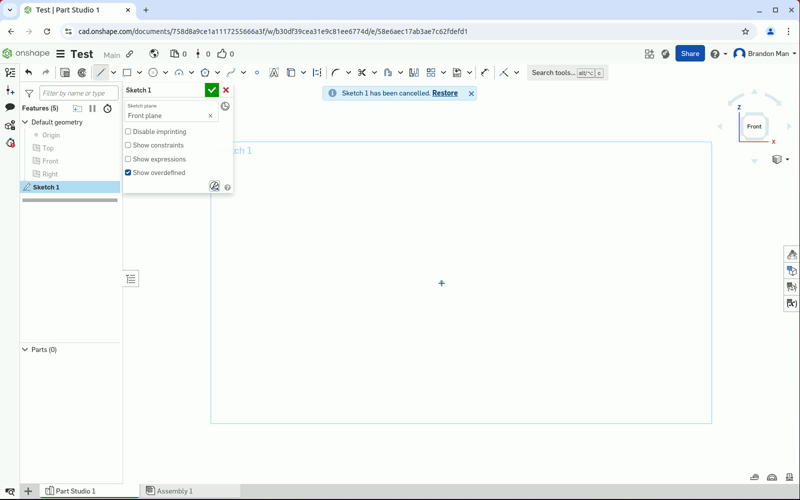
key_down(shift)
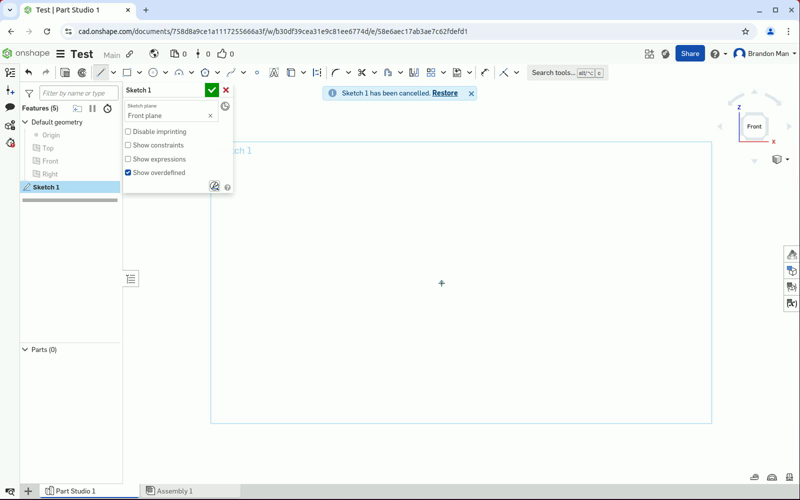
mouse_move(471, 282)
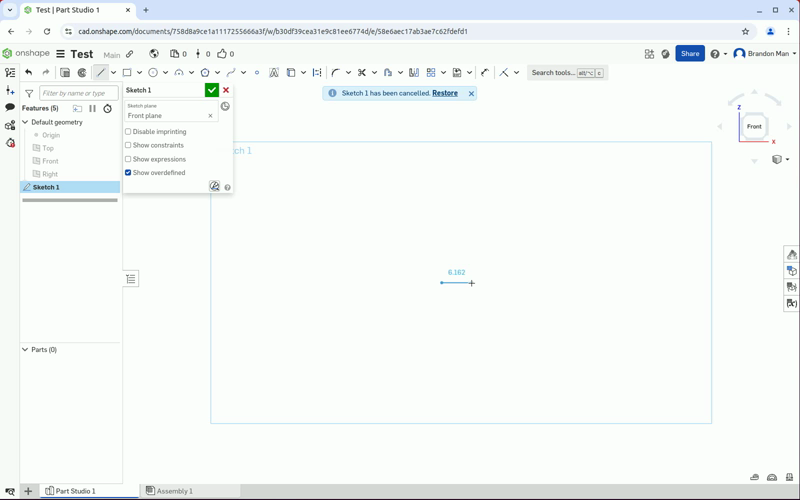
mouse_move(461, 282)
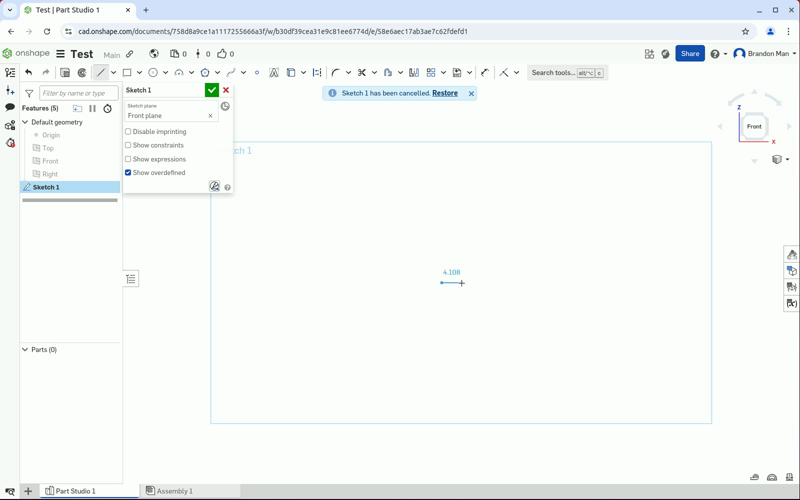
click(461, 282)
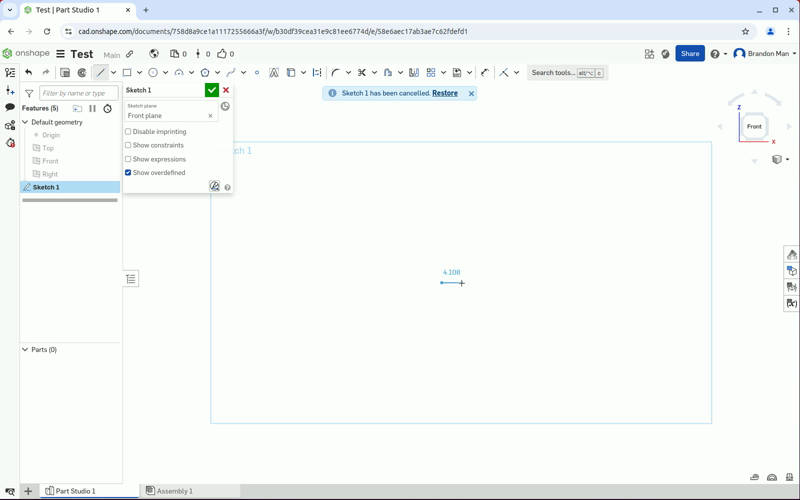
key_up(shift)
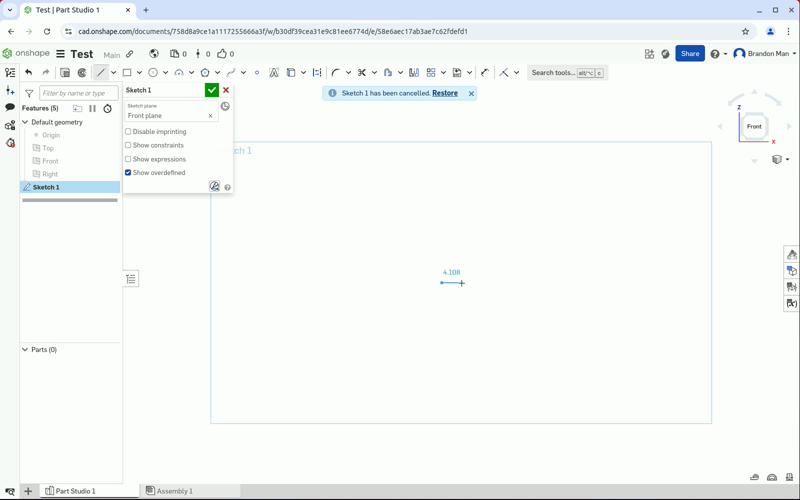
key_down(shift)
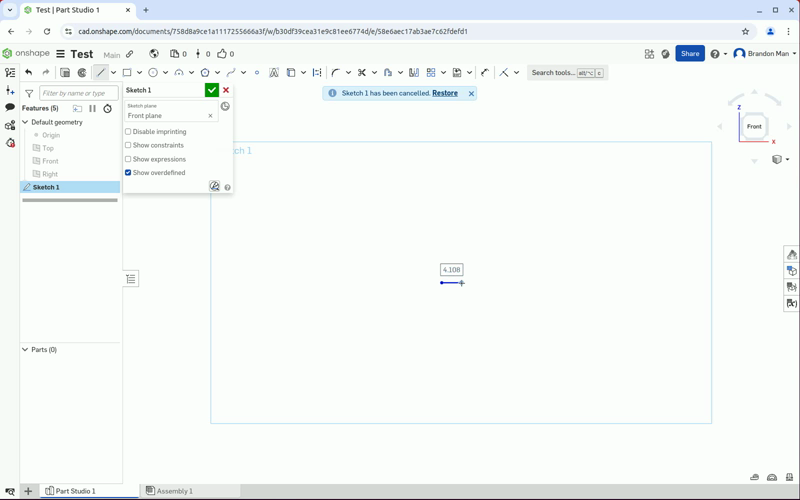
mouse_move(491, 282)
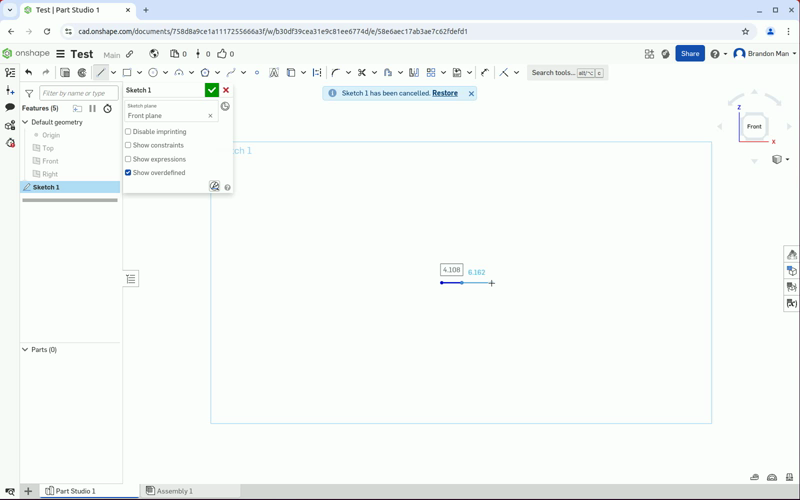
mouse_move(461, 263)
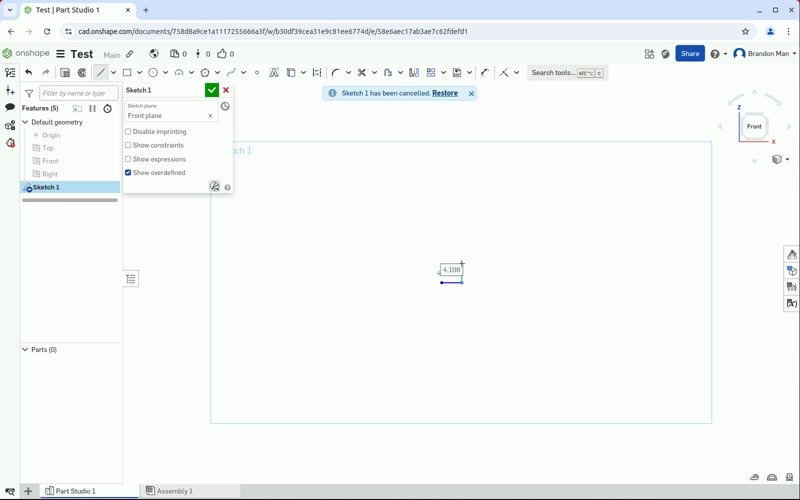
click(461, 263)
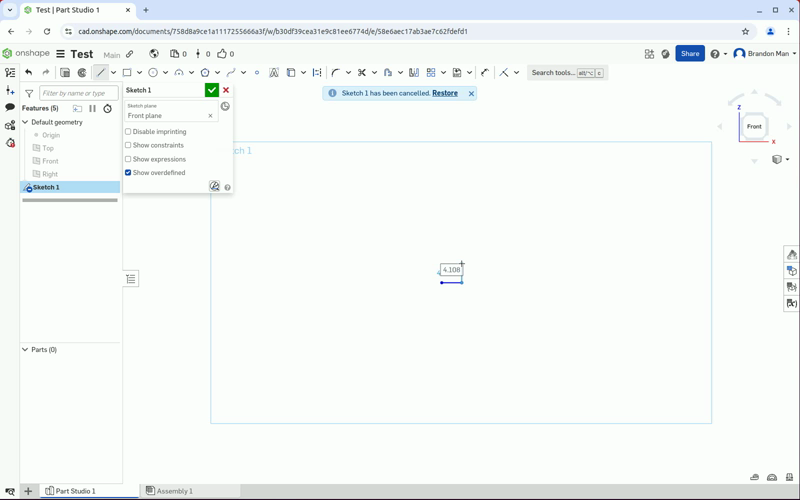
key_up(shift)
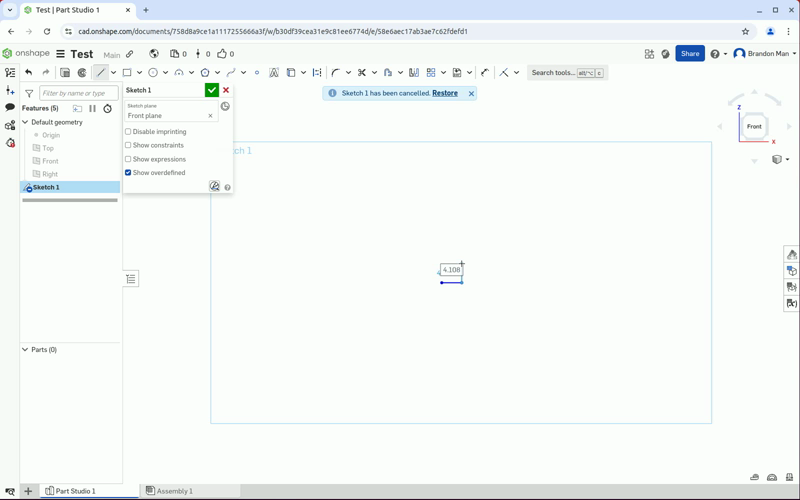
key_down(shift)
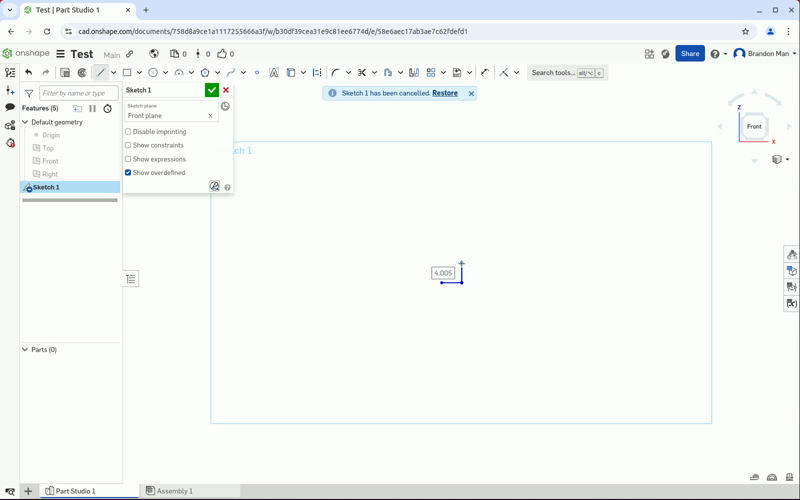
mouse_move(491, 263)
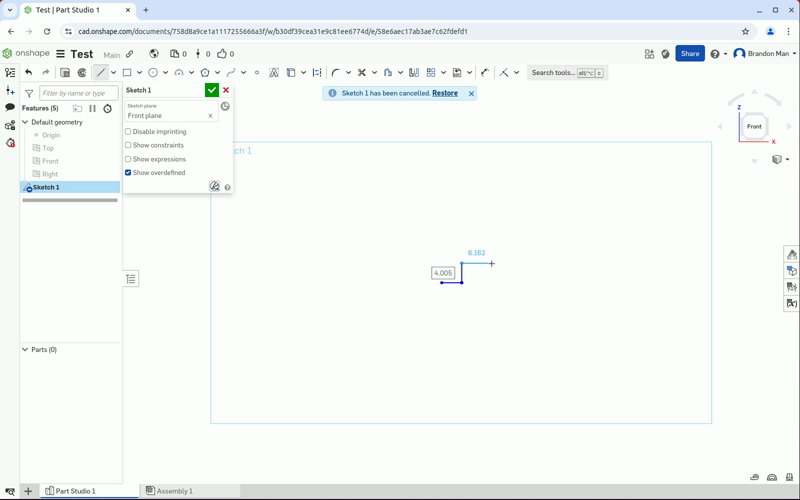
mouse_move(441, 263)
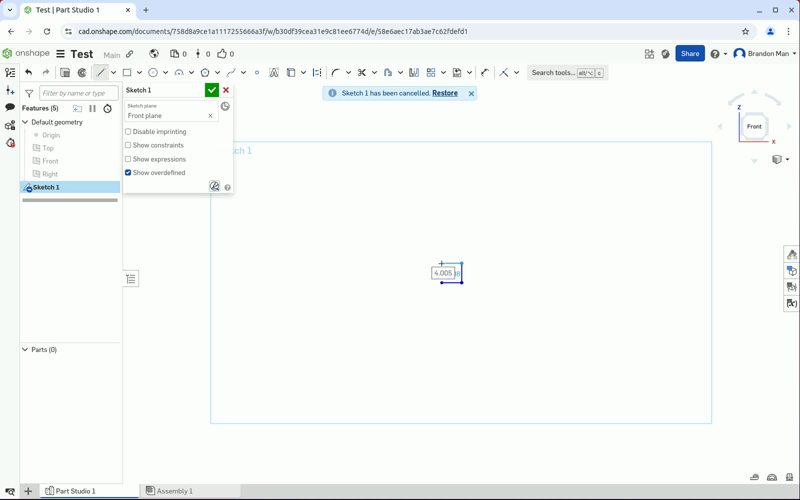
click(441, 263)
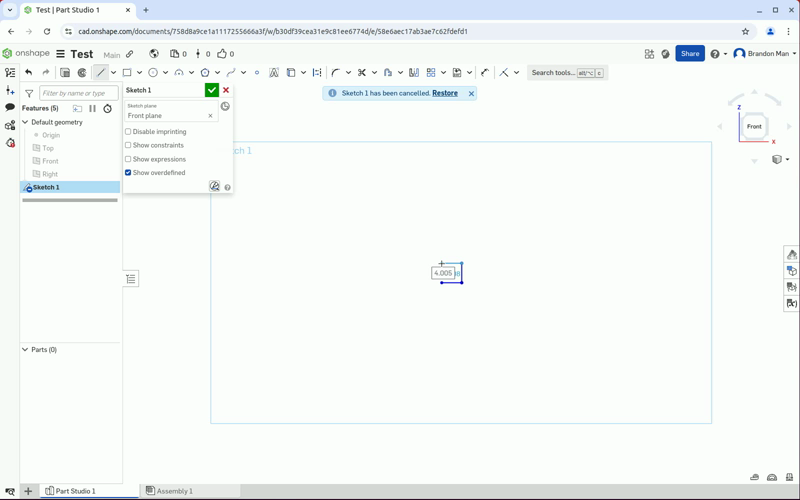
key_up(shift)
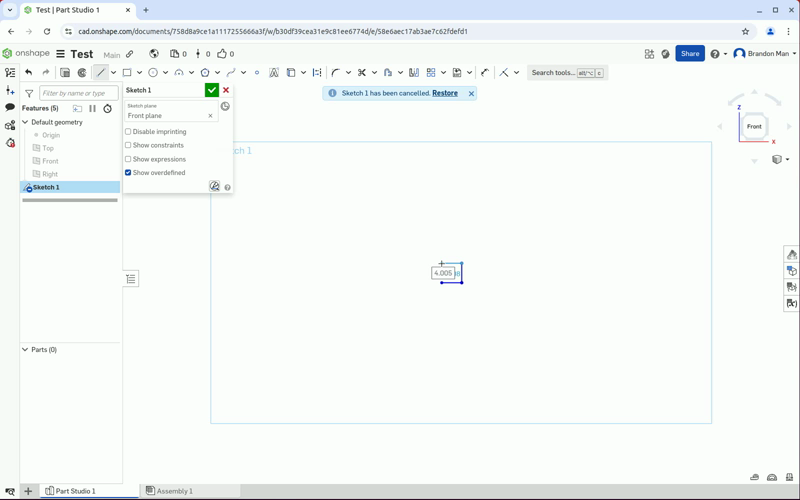
mouse_move(471, 263)
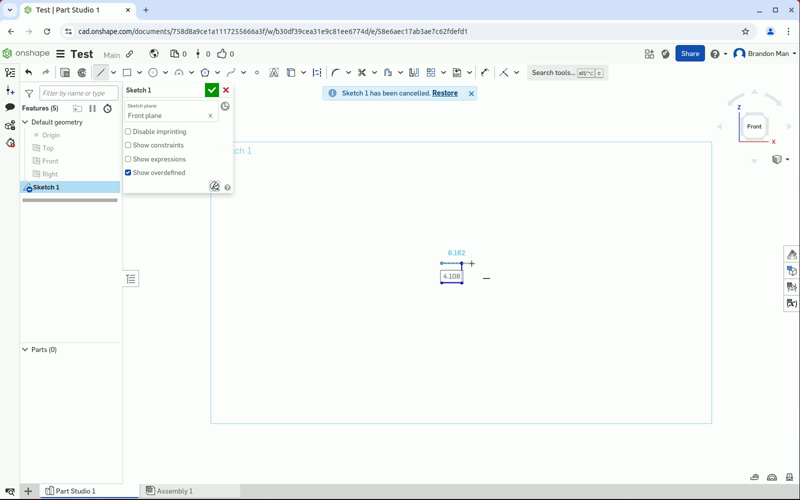
key_down(shift)
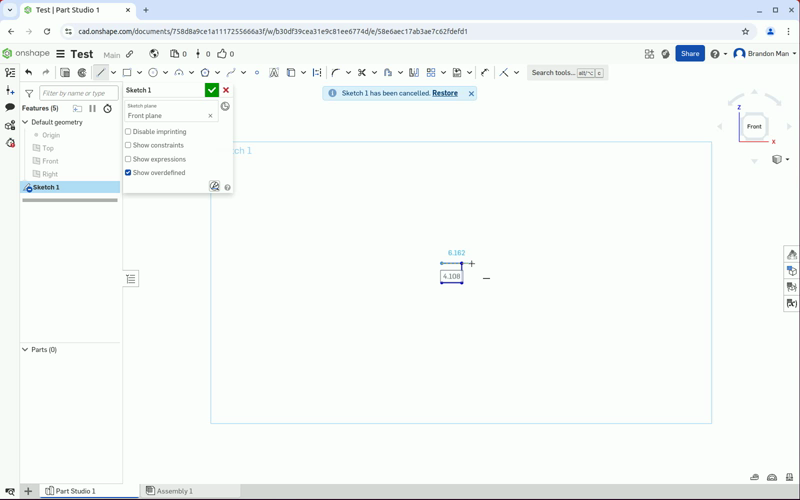
mouse_move(441, 282)
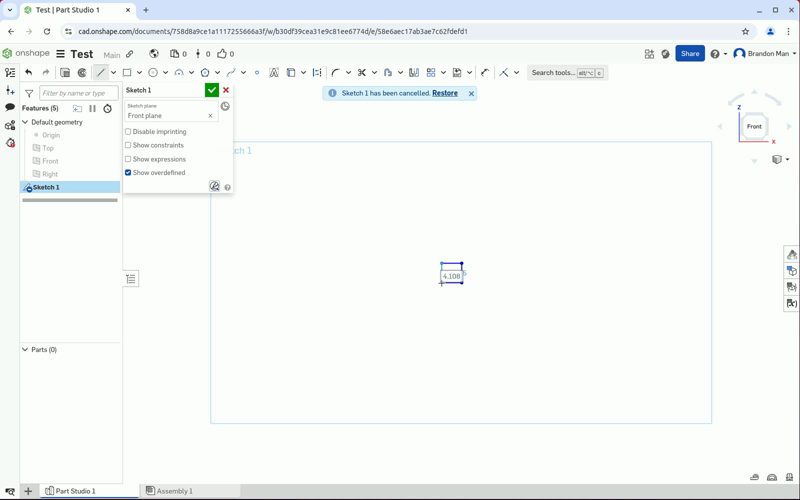
key_up(shift)
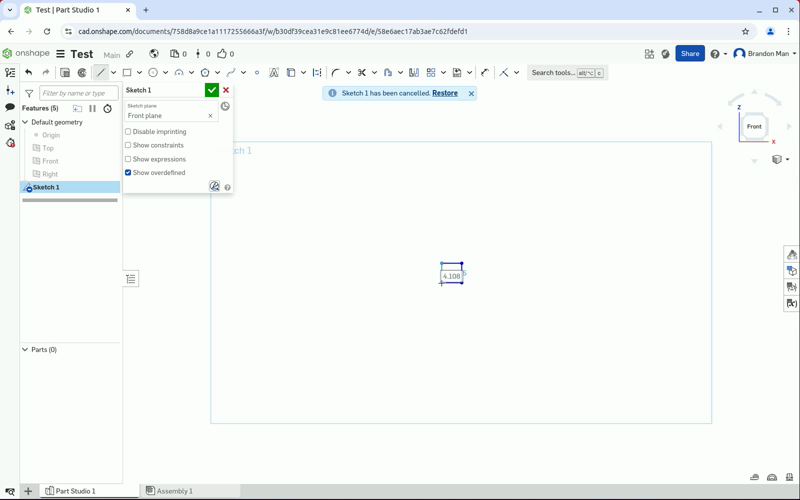
click(441, 282)
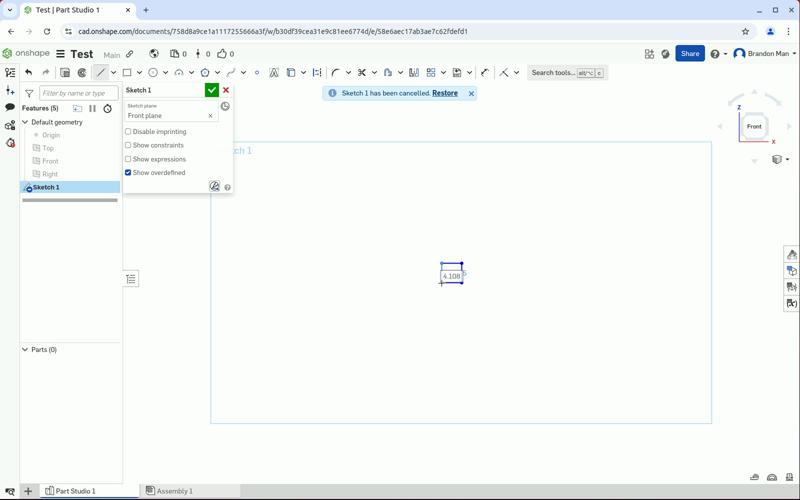
key(esc)
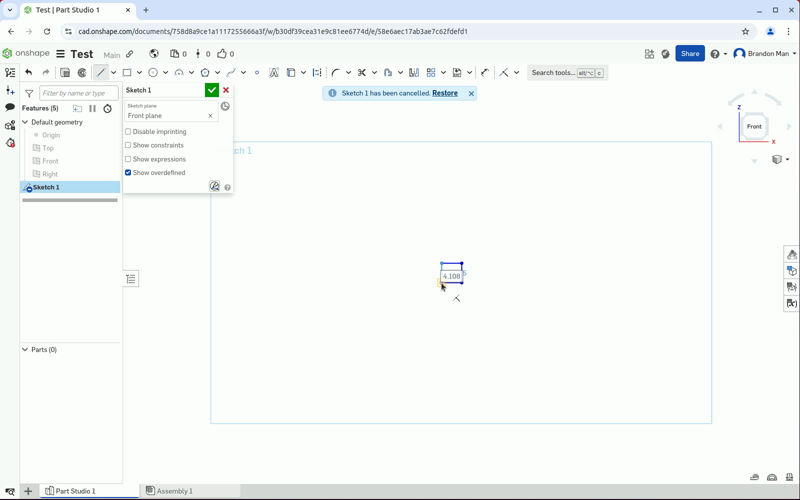
mouse_move(452, 273)
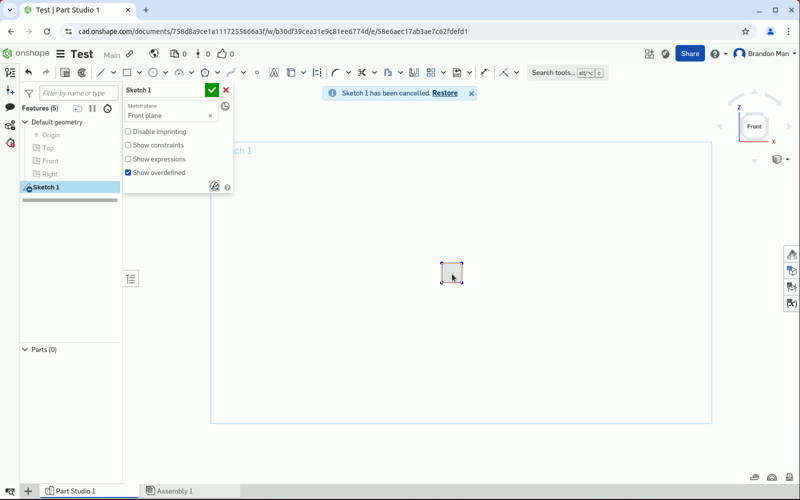
scroll(6)
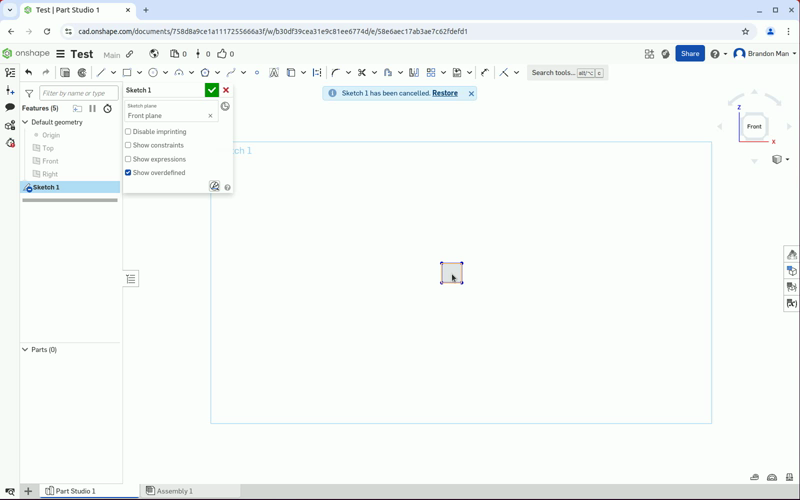
scroll(6)
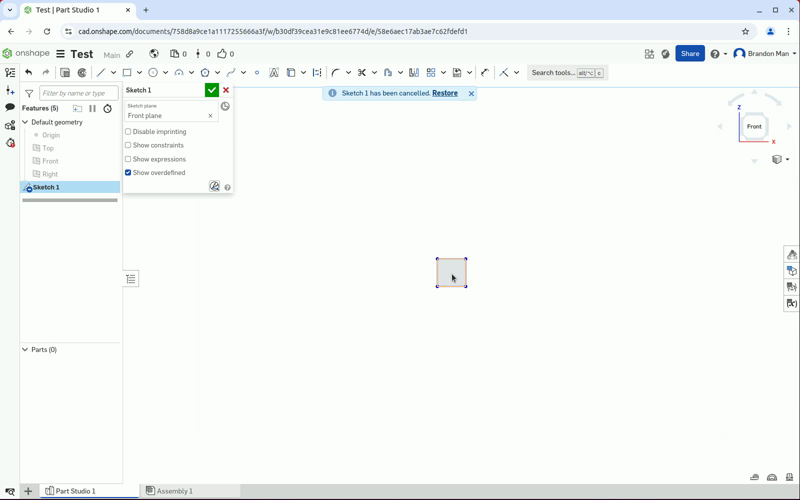
scroll(6)
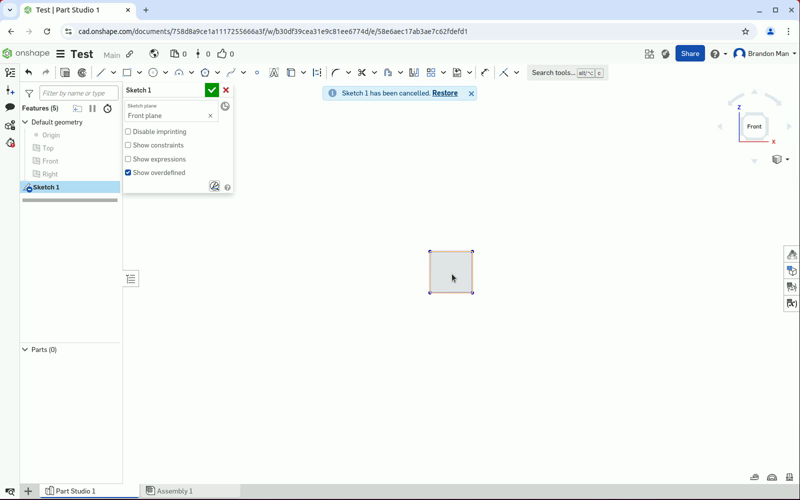
scroll(6)
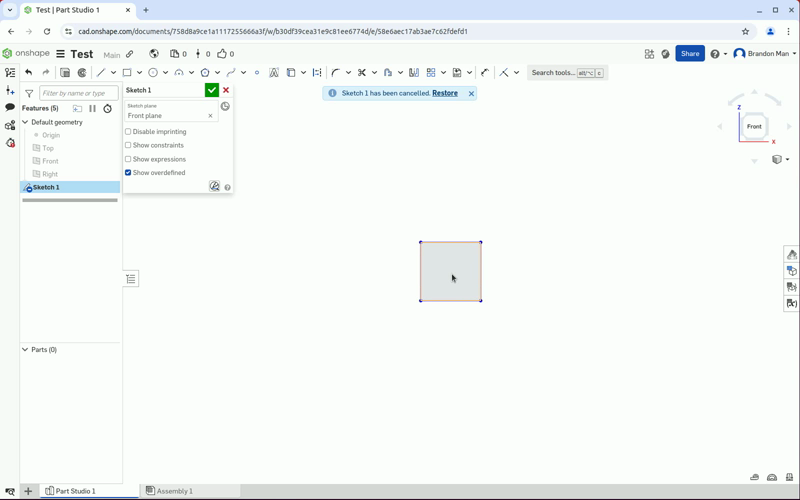
scroll(6)
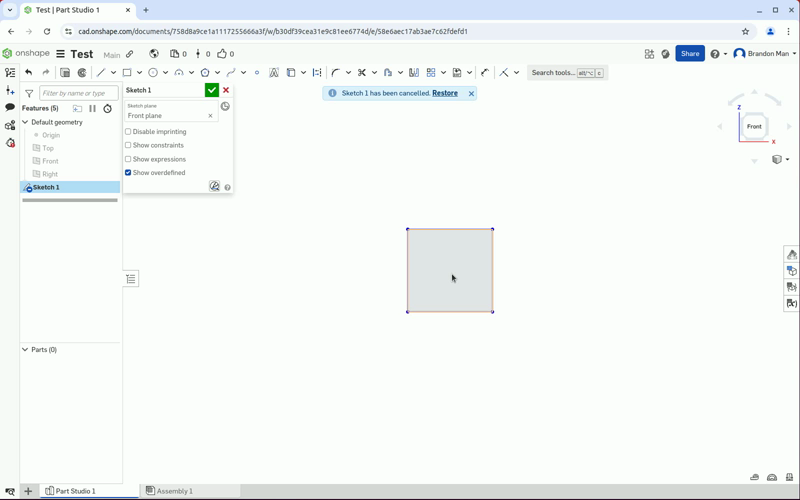
scroll(6)
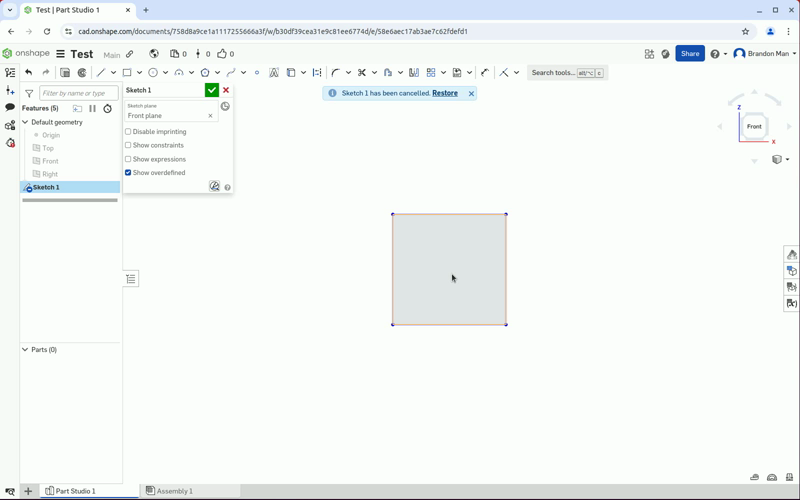
scroll(6)
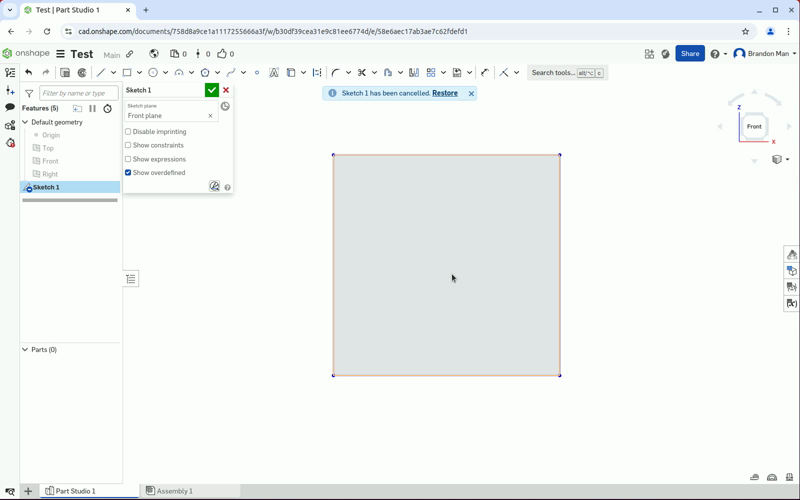
click(452, 273)
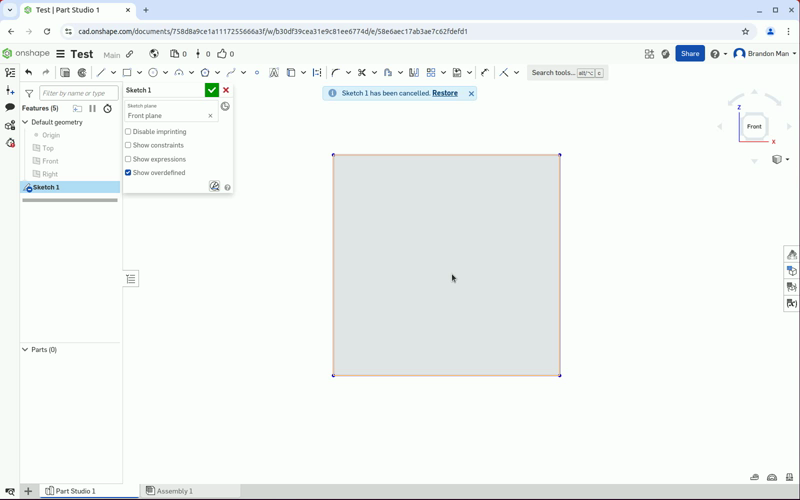
scroll(-6)
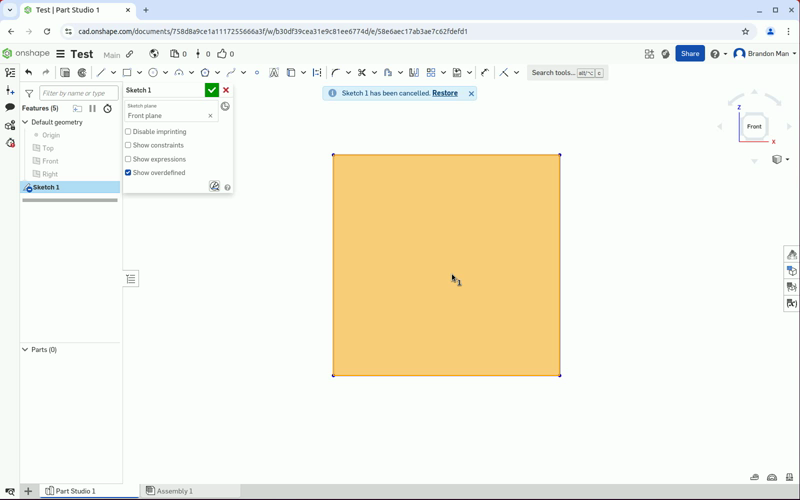
scroll(-6)
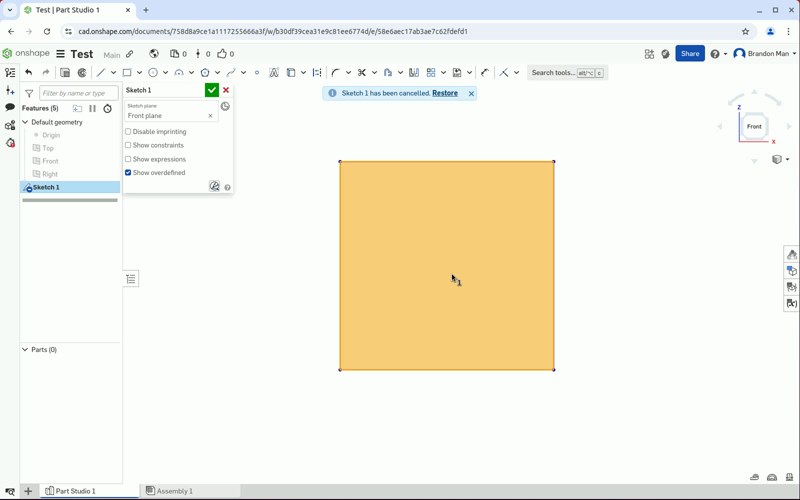
scroll(-6)
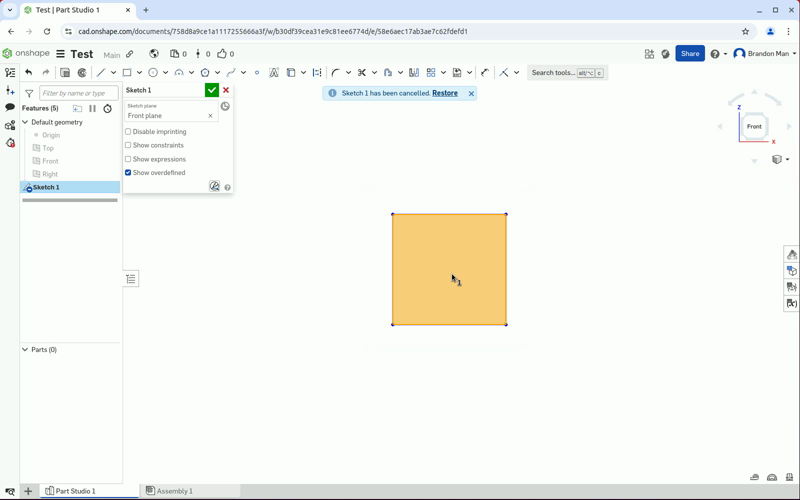
scroll(-6)
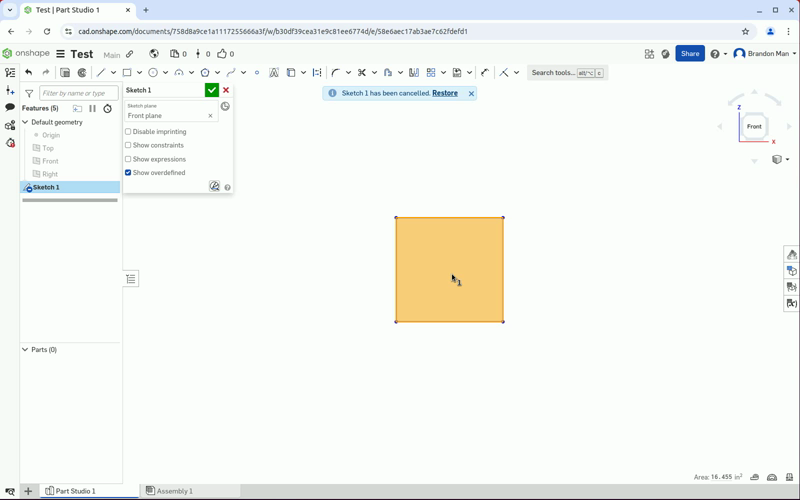
scroll(-6)
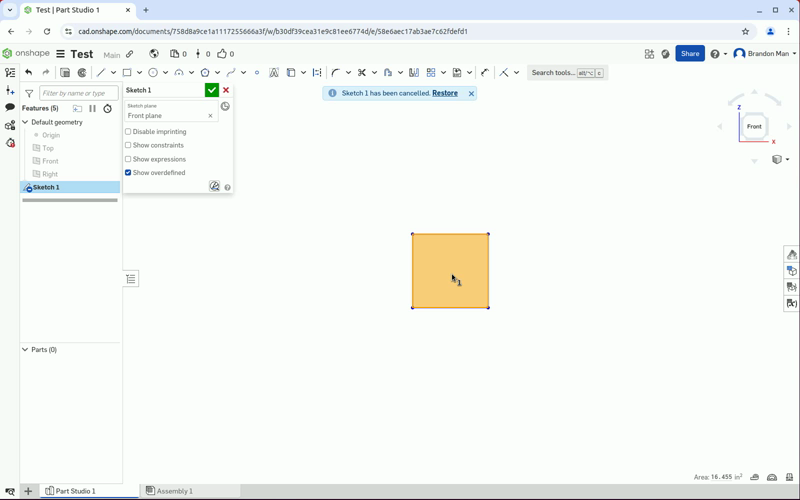
scroll(-6)
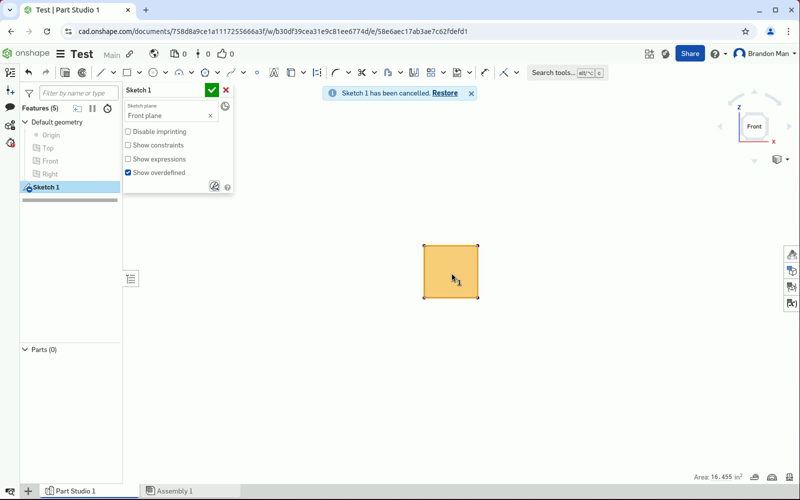
scroll(-6)
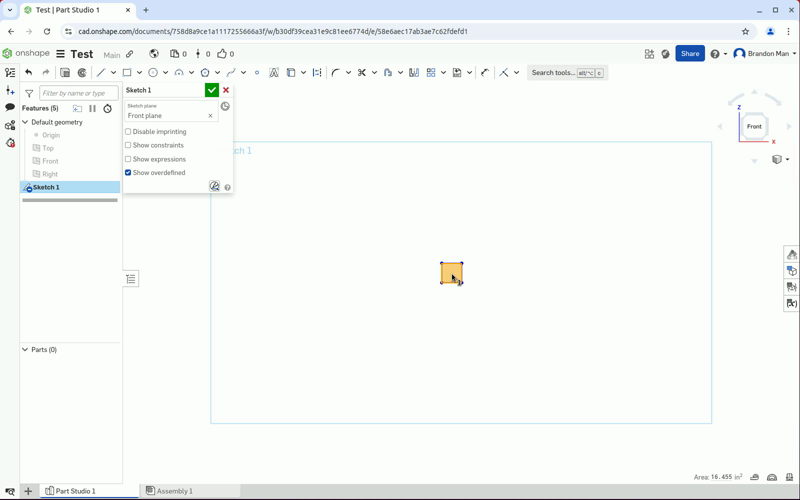
mouse_move(73, 352)
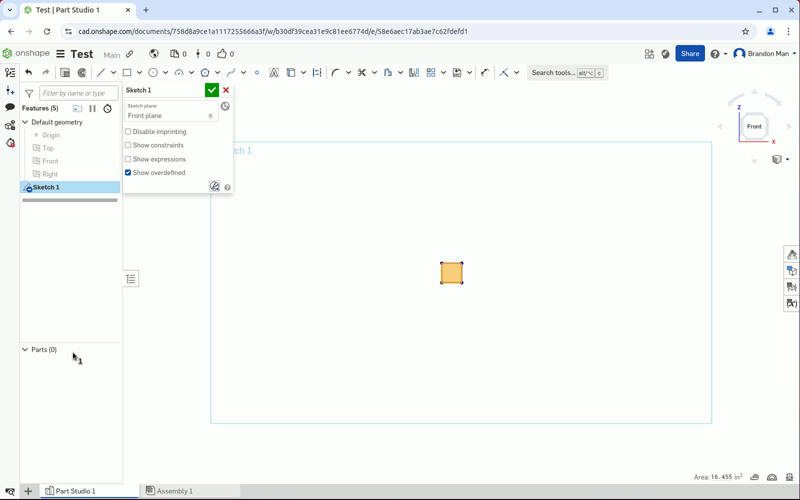
key(shift+y)
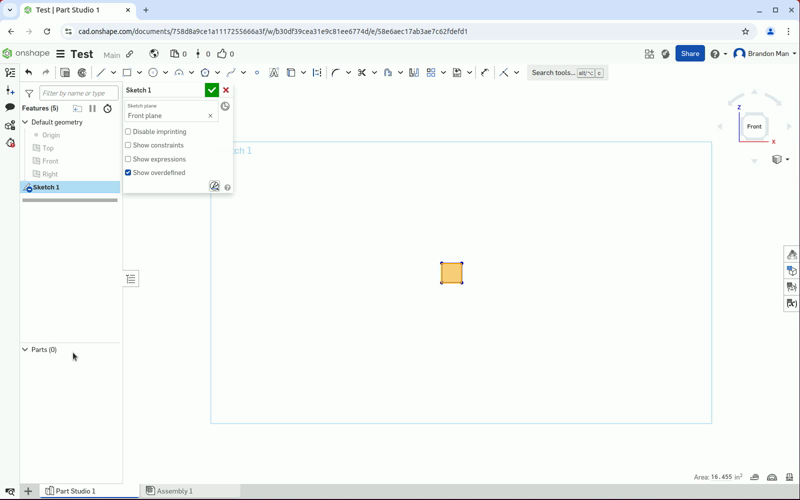
key(shift+e)
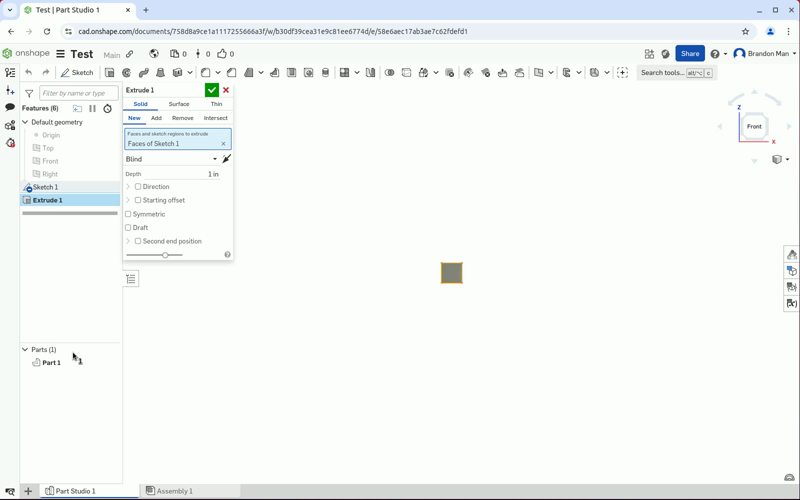
mouse_move(143, 106)
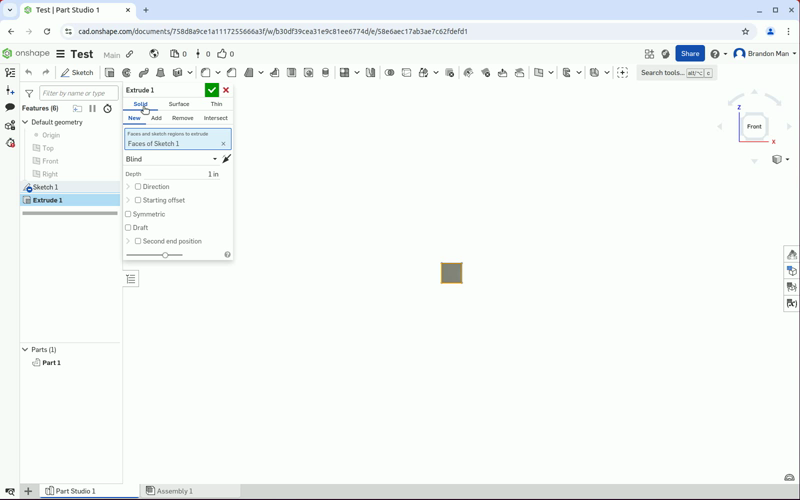
click(143, 106)
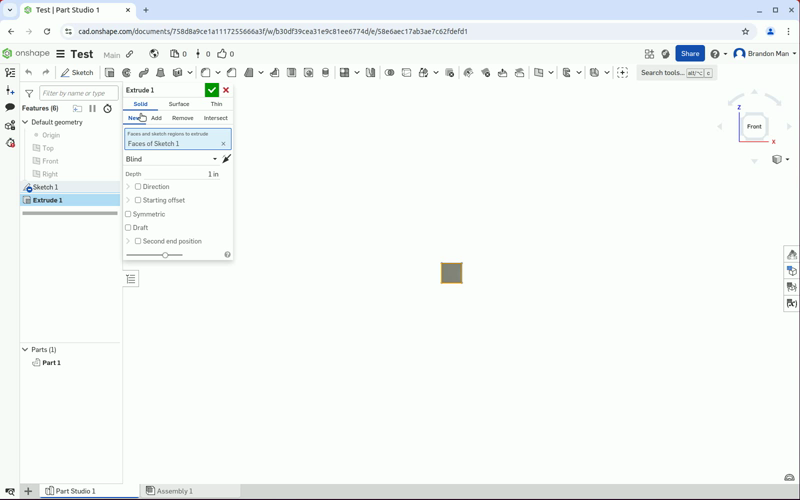
mouse_move(137, 120)
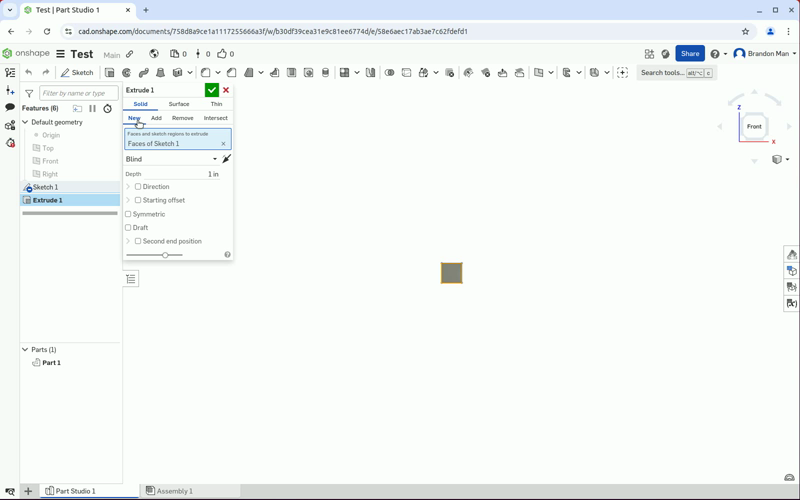
click(137, 120)
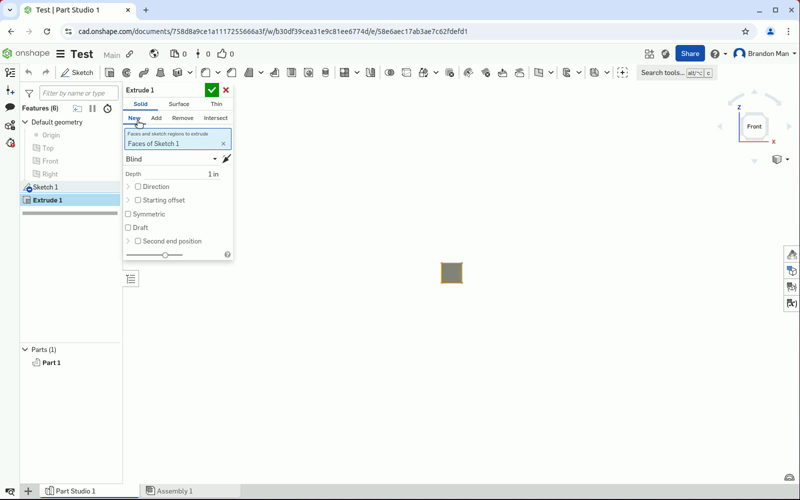
key(tab, 4)
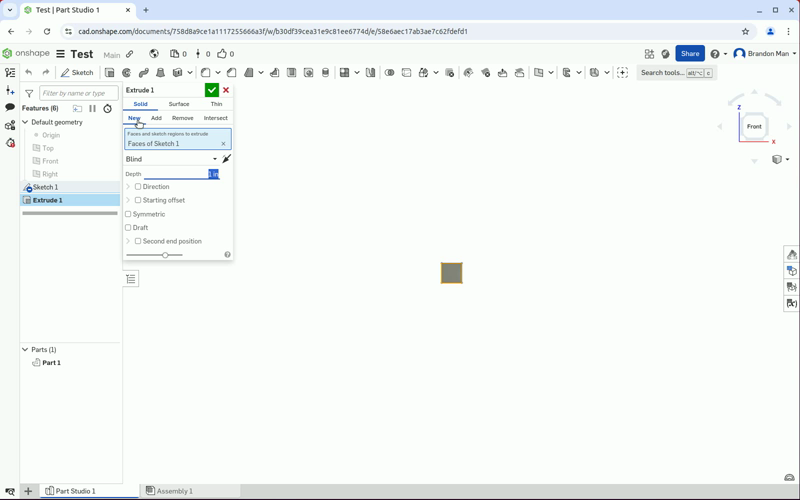
text(23.108)
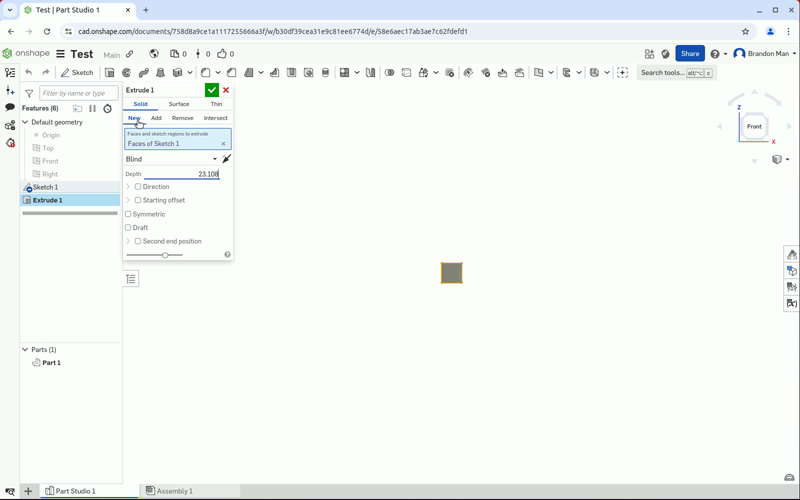
key(enter)
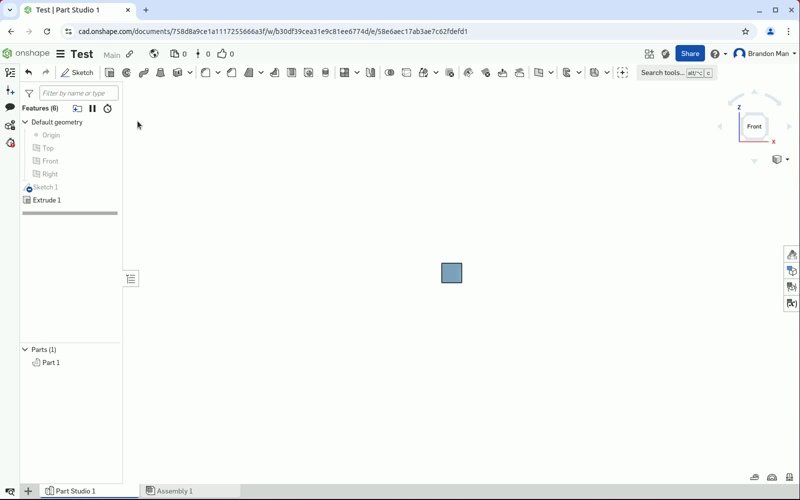
key(shift+h)
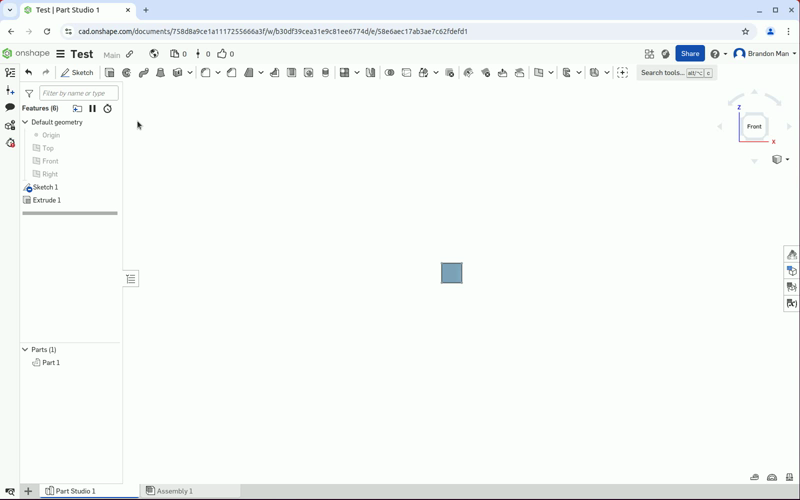
key(shift+h)
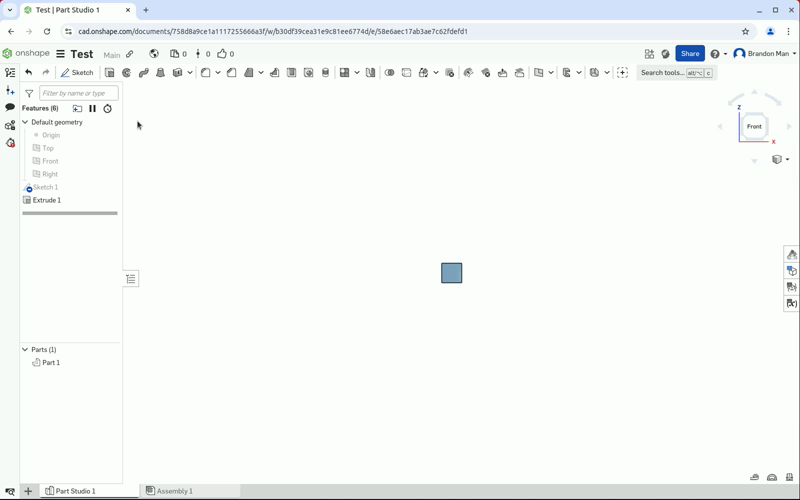
mouse_move(73, 189)
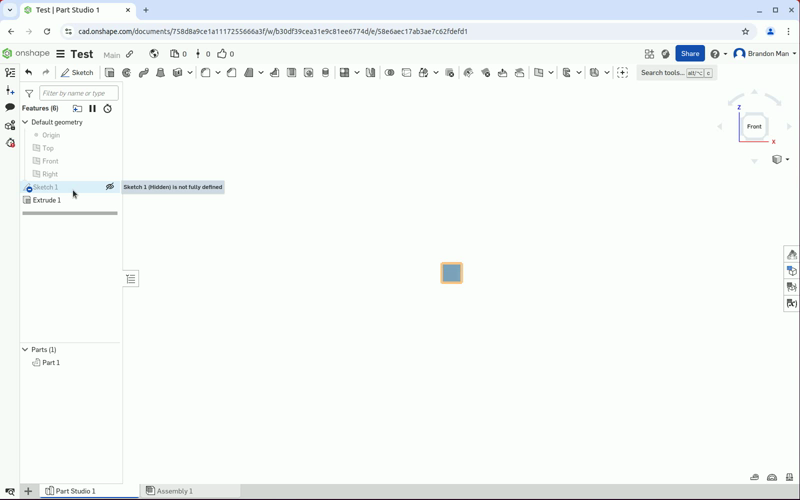
click(73, 189)
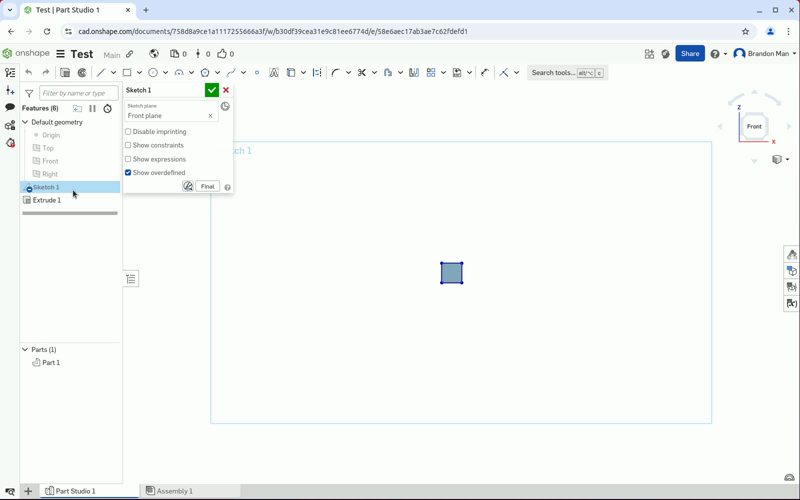
mouse_move(229, 92)
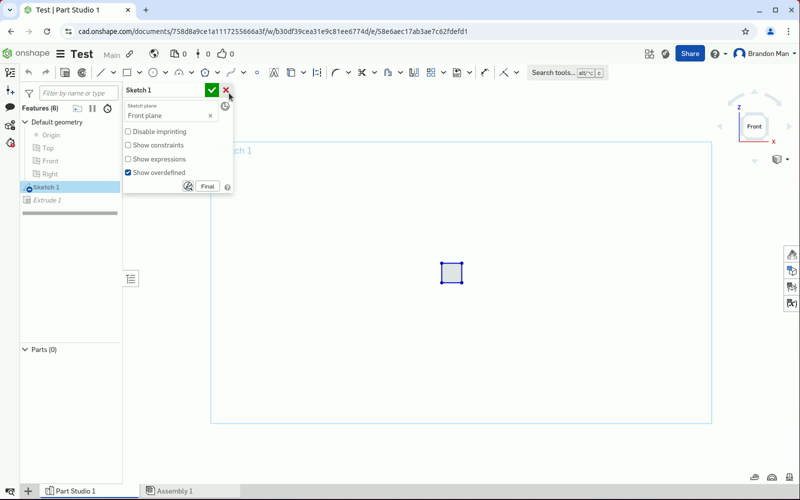
click(229, 92)
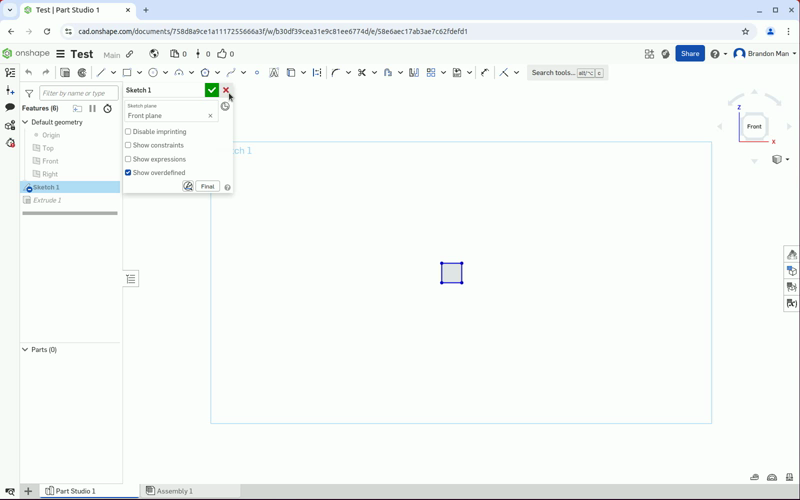
key(shift+s)
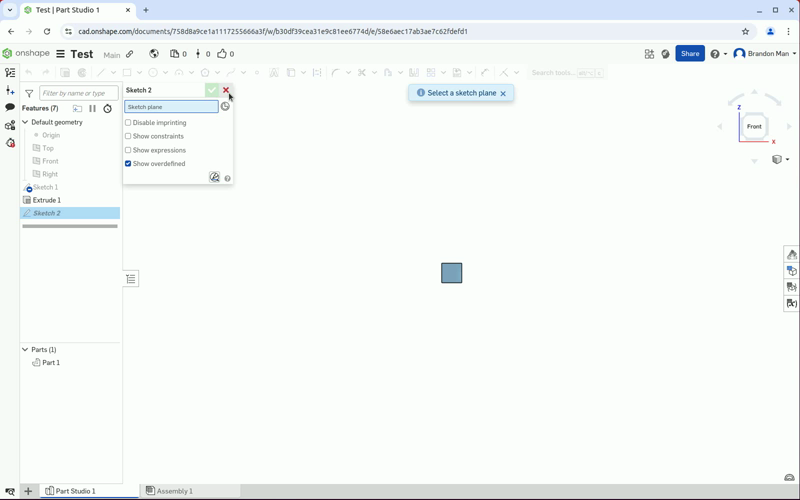
mouse_move(73, 163)
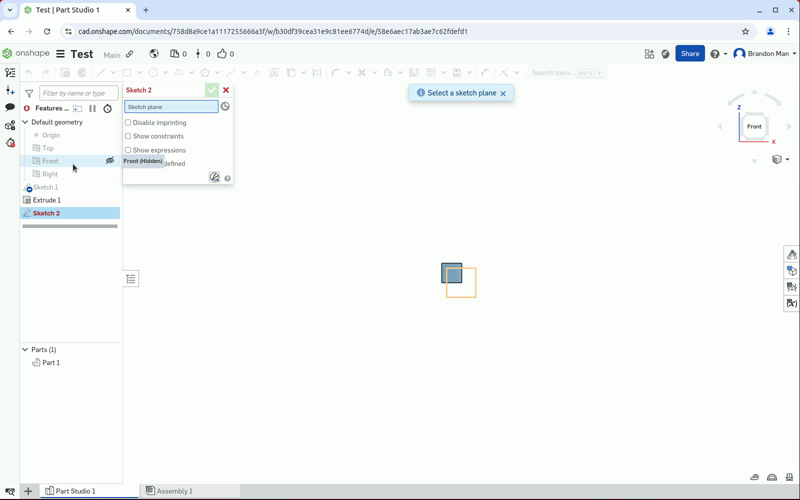
click(73, 163)
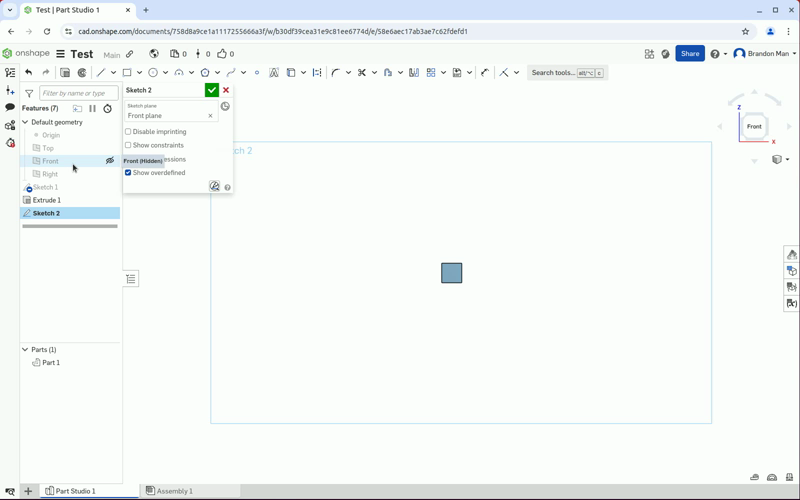
mouse_move(73, 352)
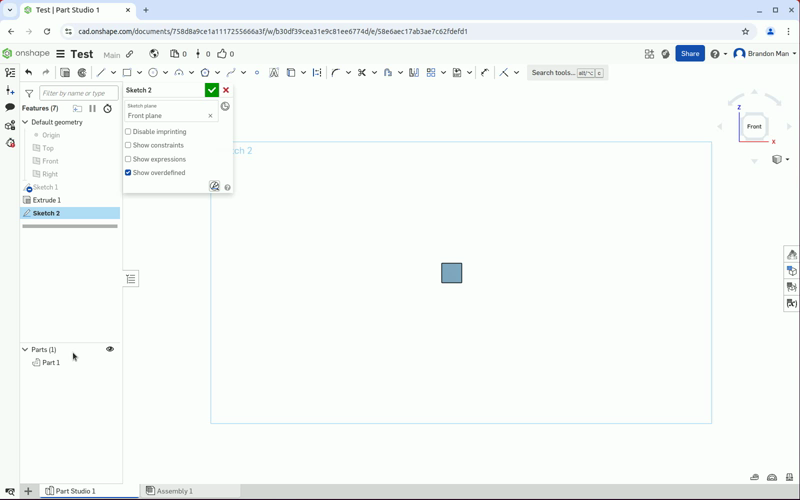
key(y)
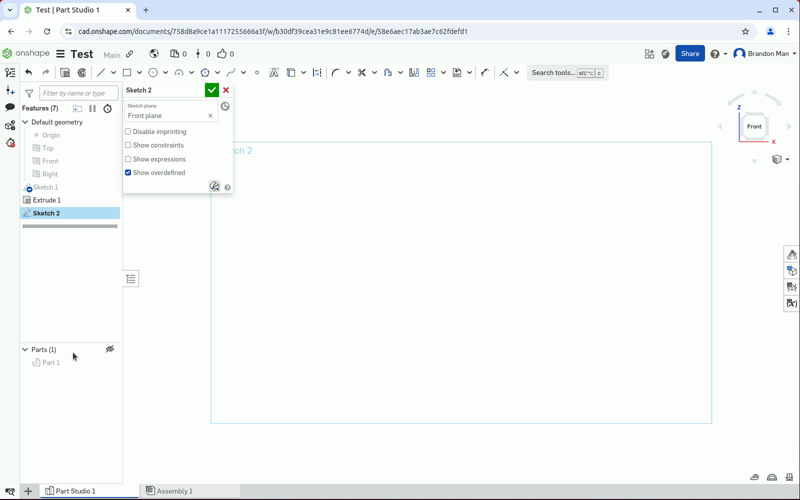
key(l)
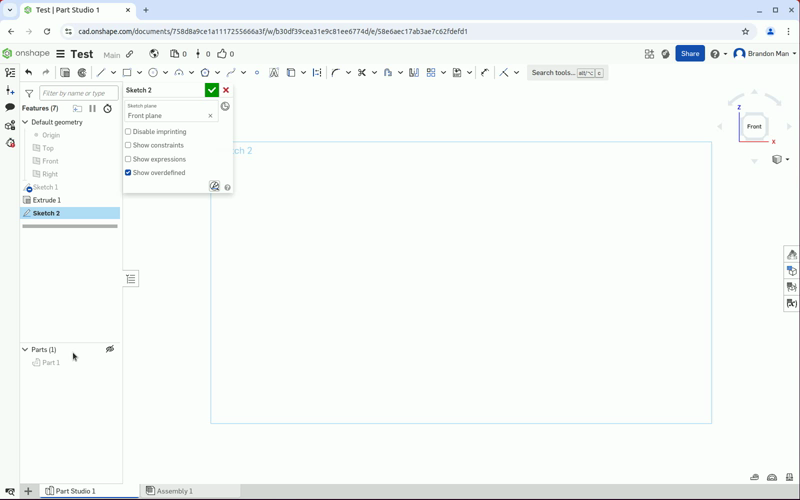
key_down(shift)
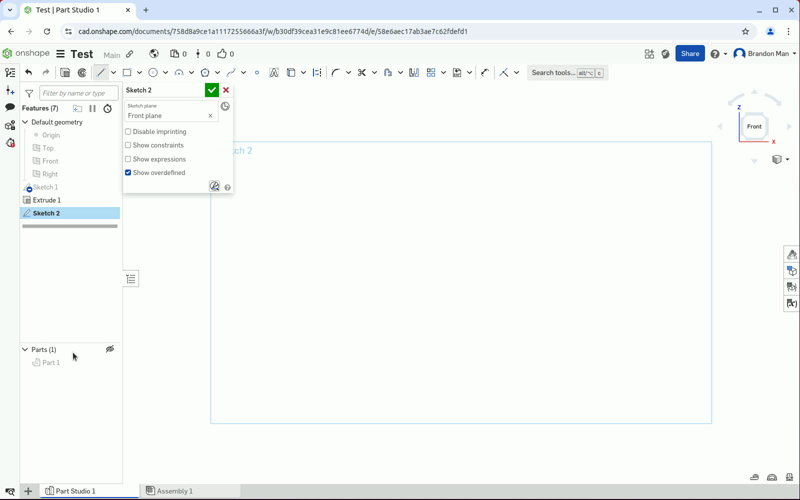
mouse_move(385, 282)
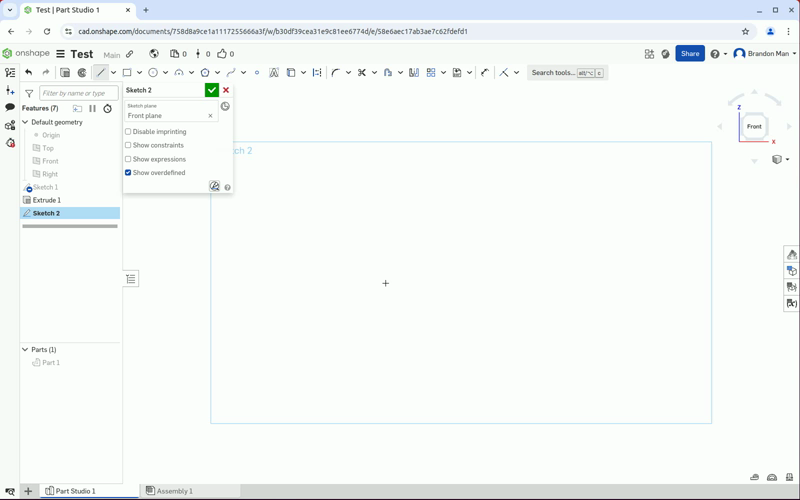
click(385, 282)
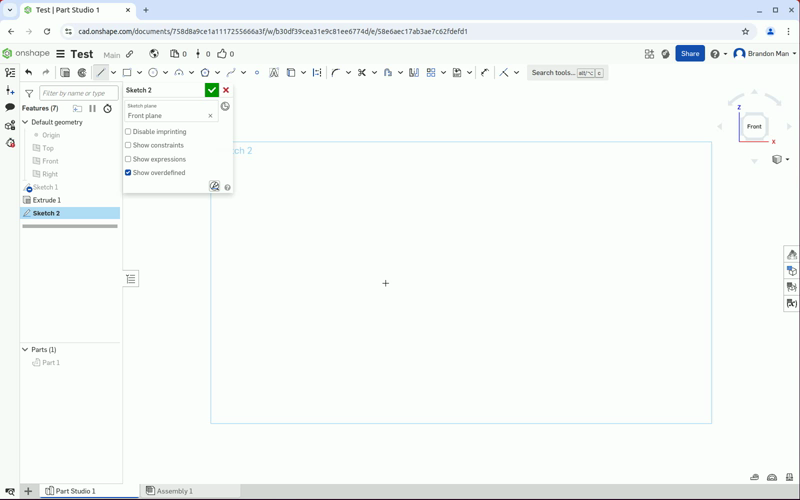
key_up(shift)
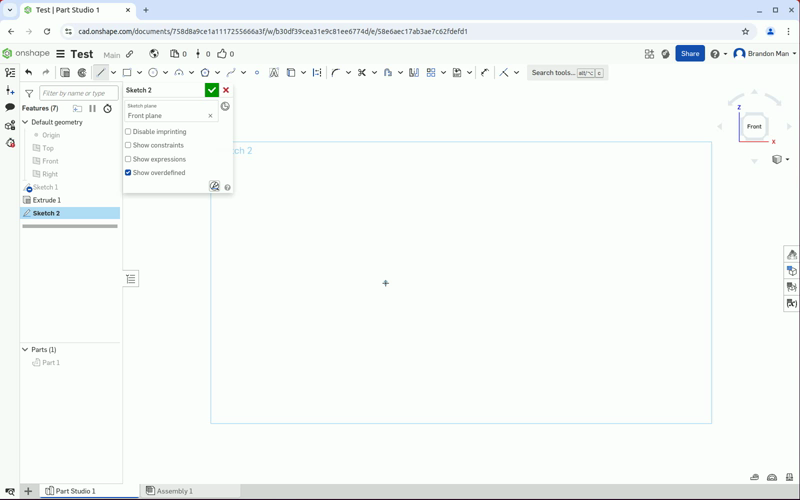
key_down(shift)
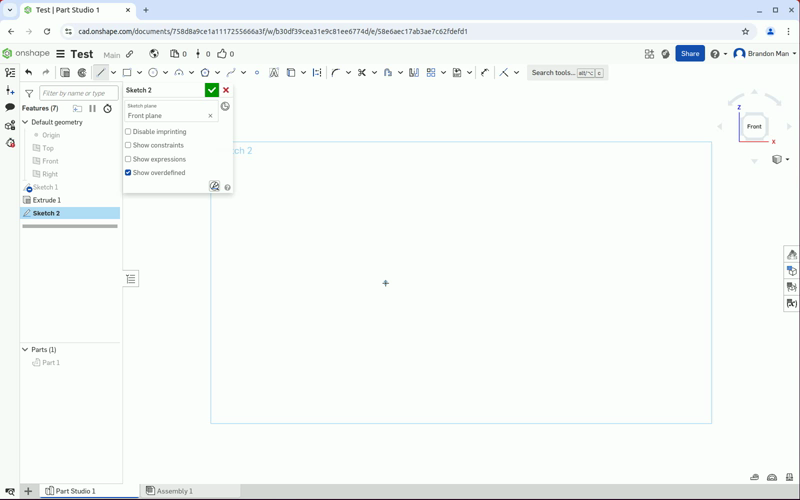
mouse_move(461, 282)
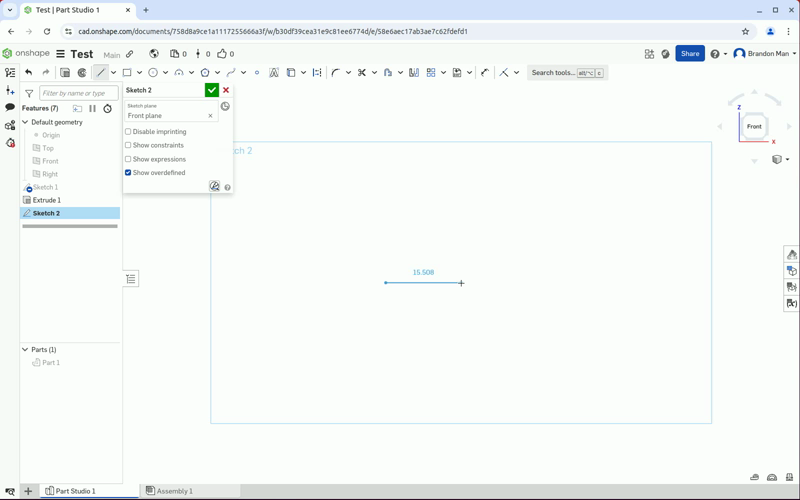
click(461, 282)
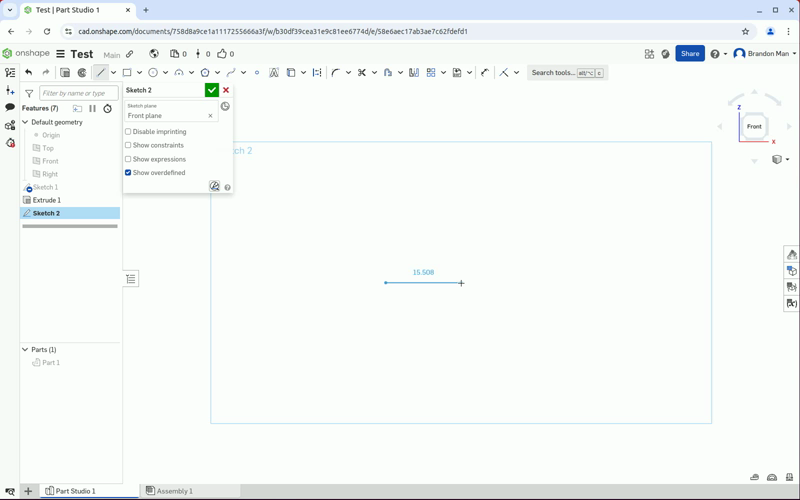
key_up(shift)
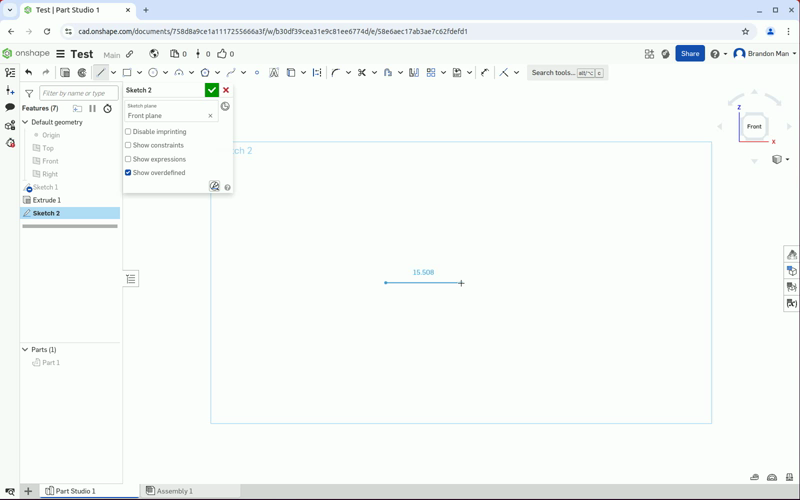
key_down(shift)
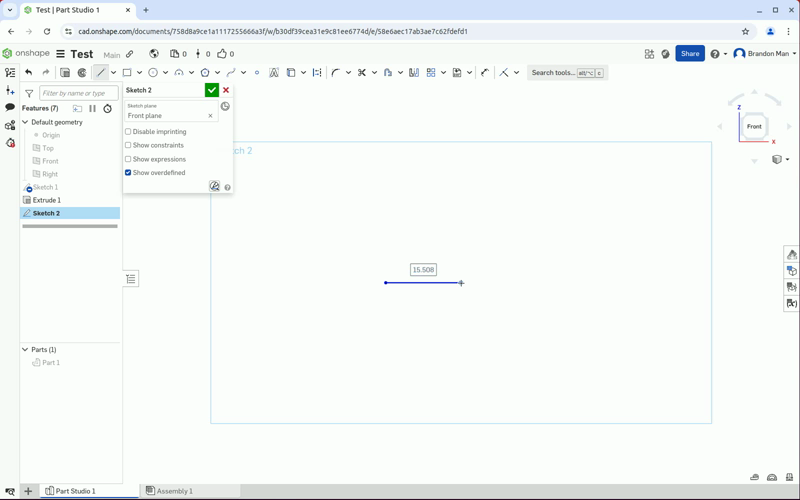
mouse_move(461, 207)
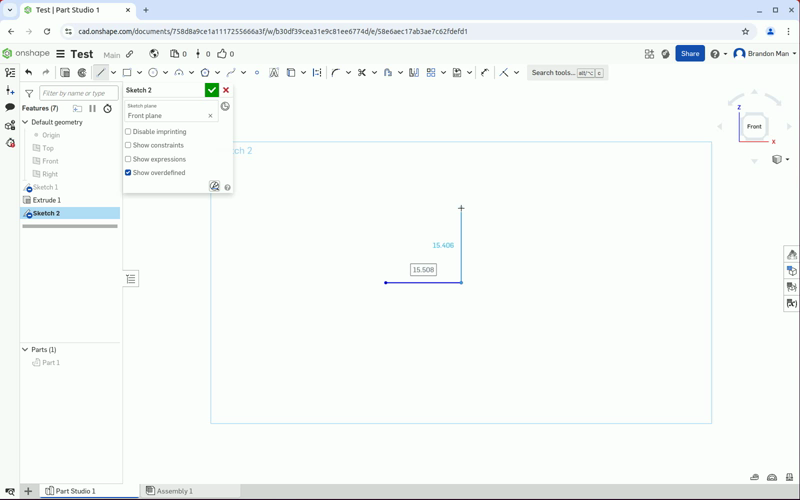
click(461, 207)
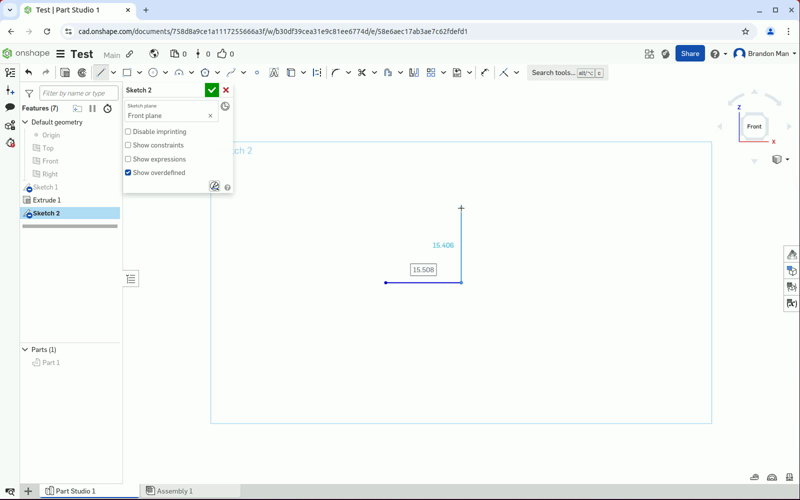
key_up(shift)
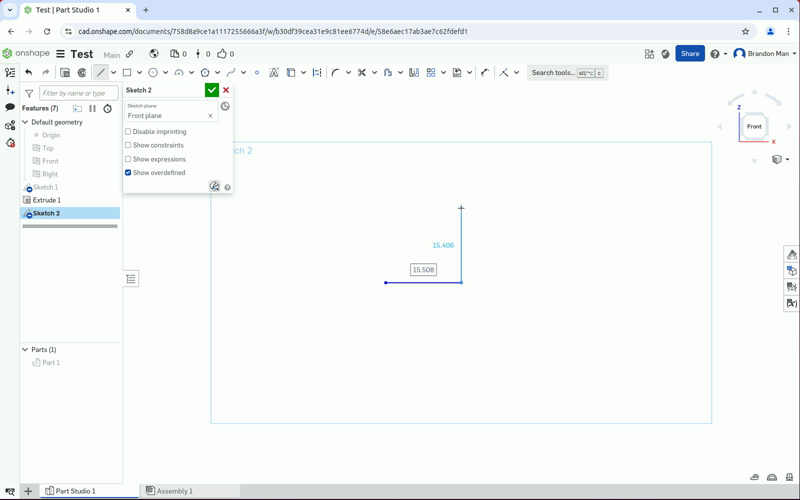
key_down(shift)
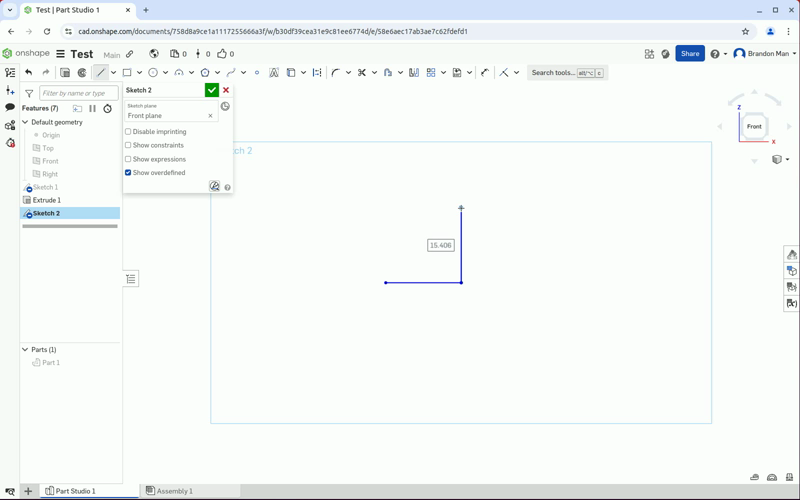
mouse_move(385, 207)
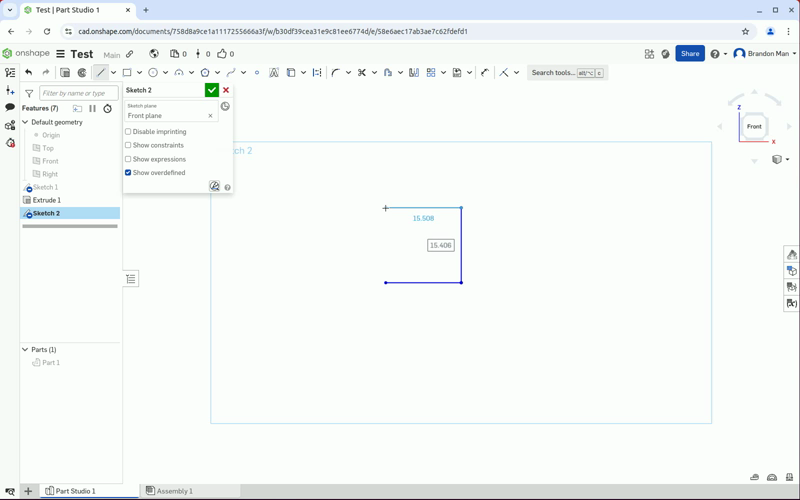
click(385, 207)
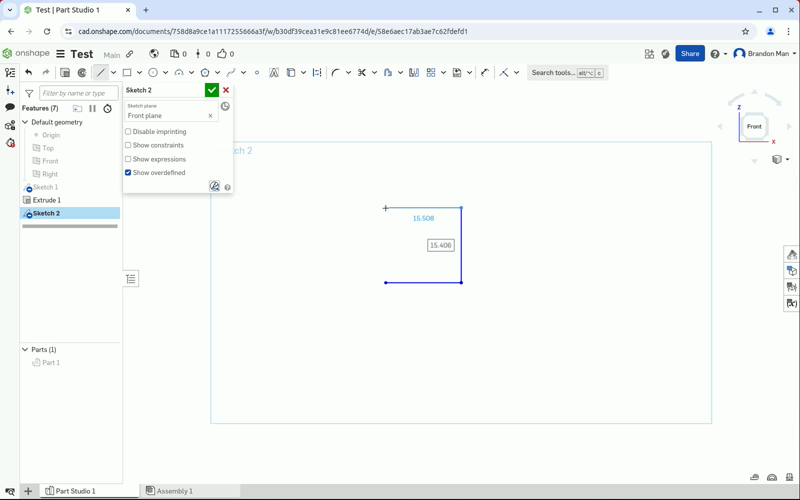
key_up(shift)
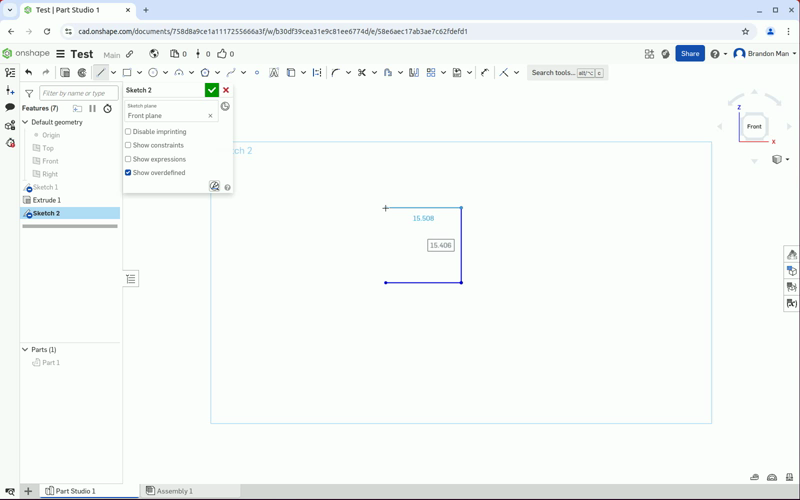
key_down(shift)
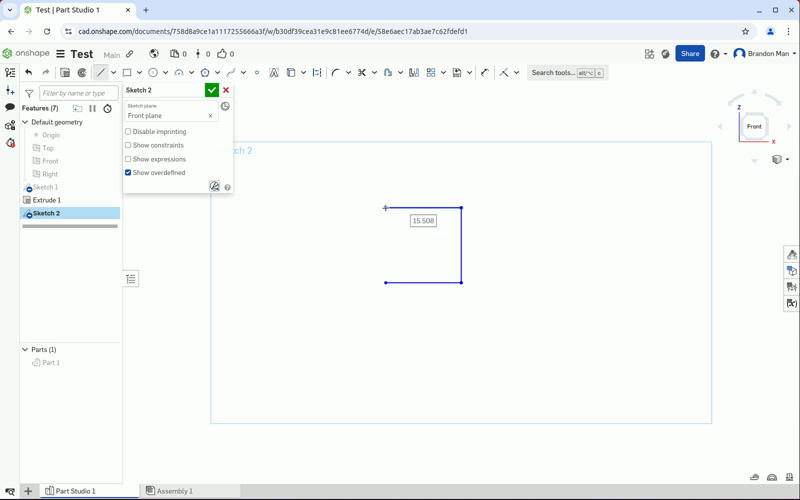
mouse_move(385, 282)
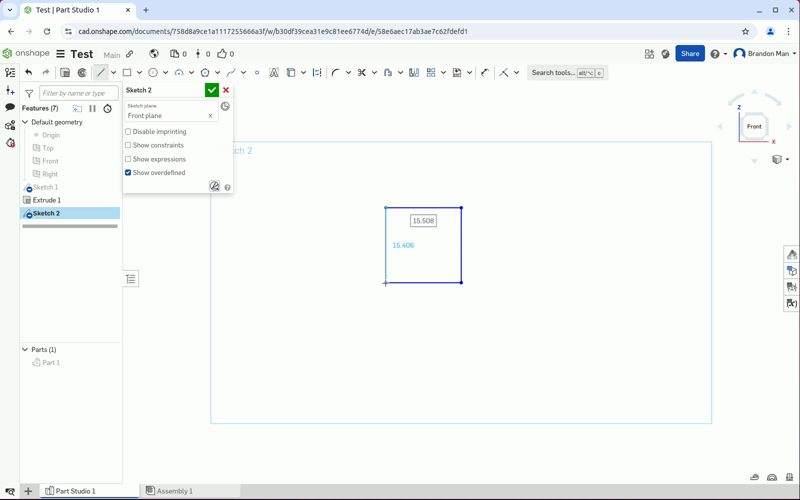
key_up(shift)
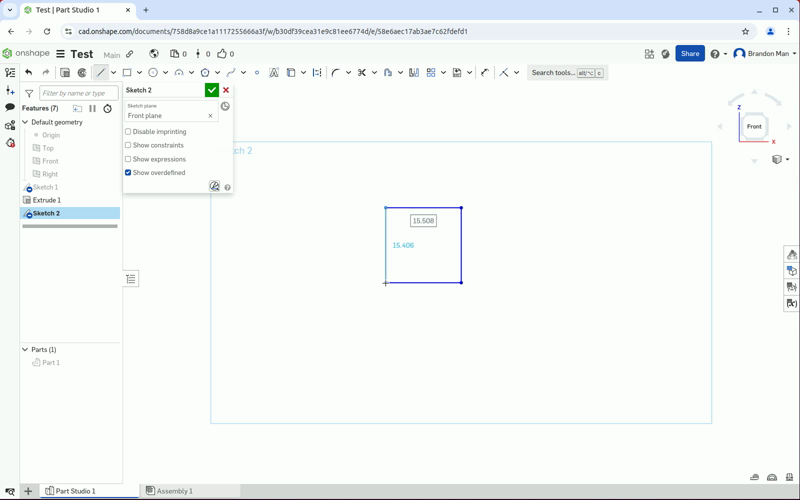
click(385, 282)
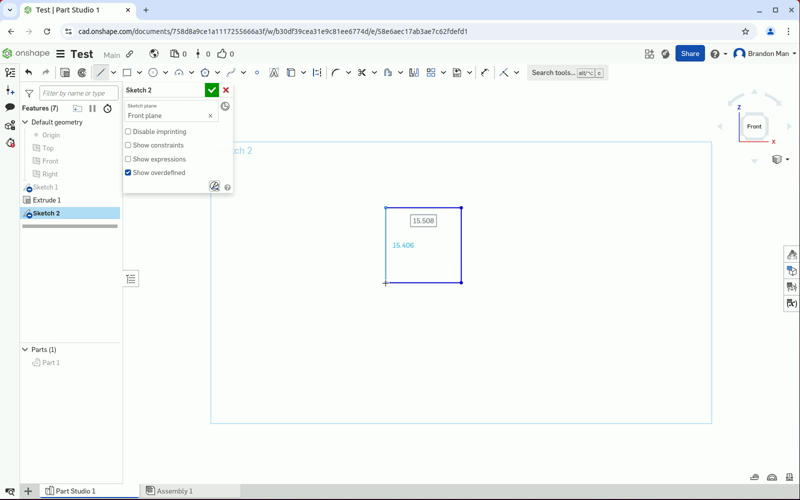
key(esc)
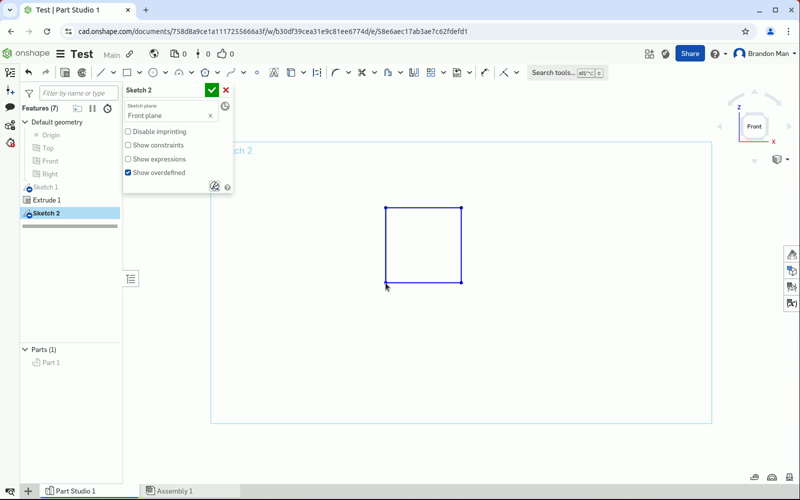
mouse_move(427, 272)
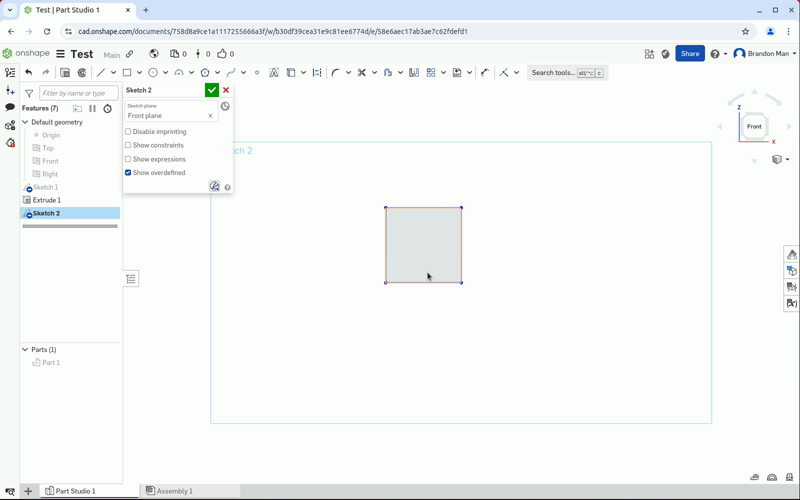
click(427, 272)
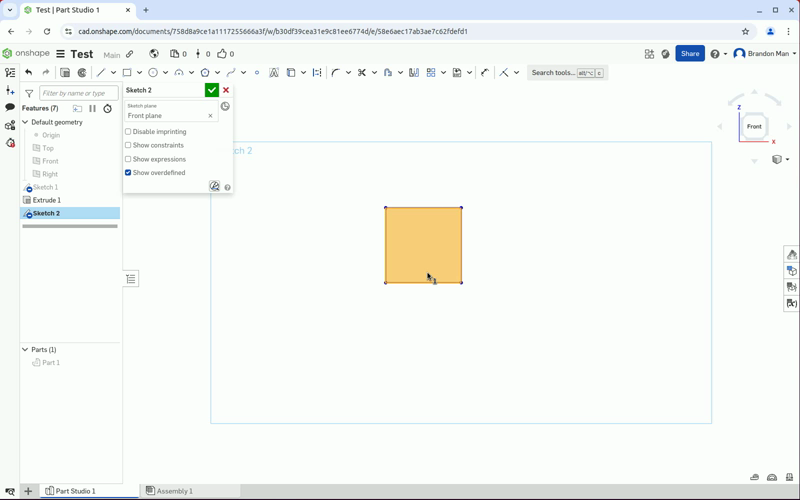
mouse_move(73, 352)
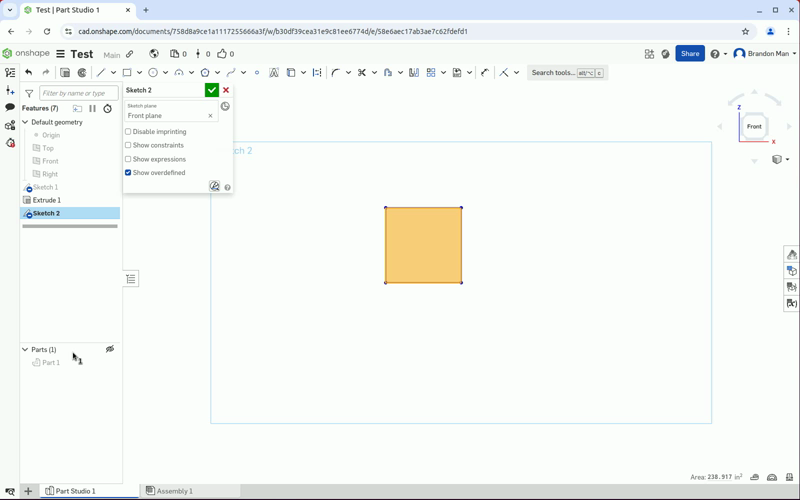
key(shift+y)
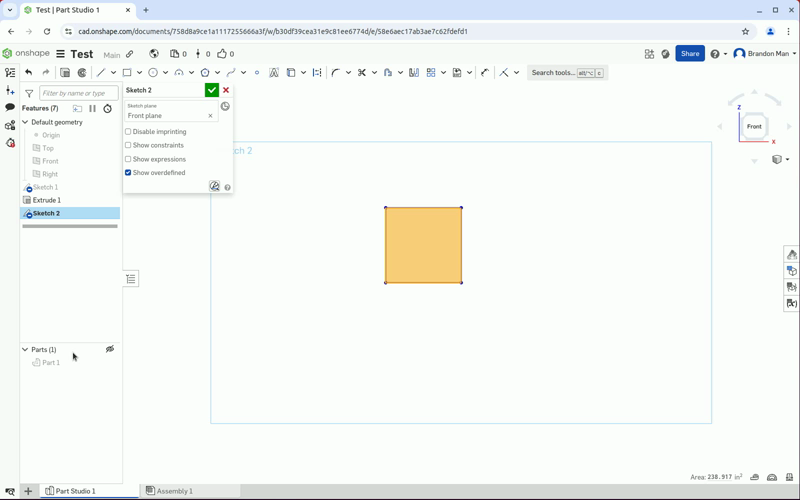
key(shift+e)
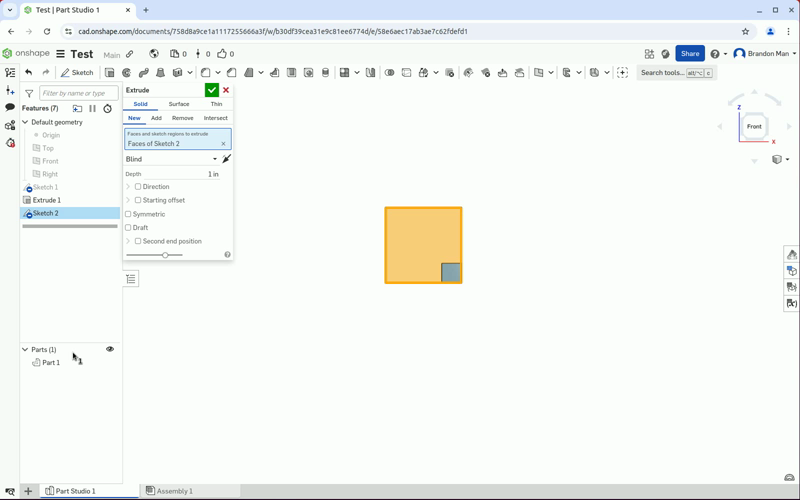
mouse_move(143, 106)
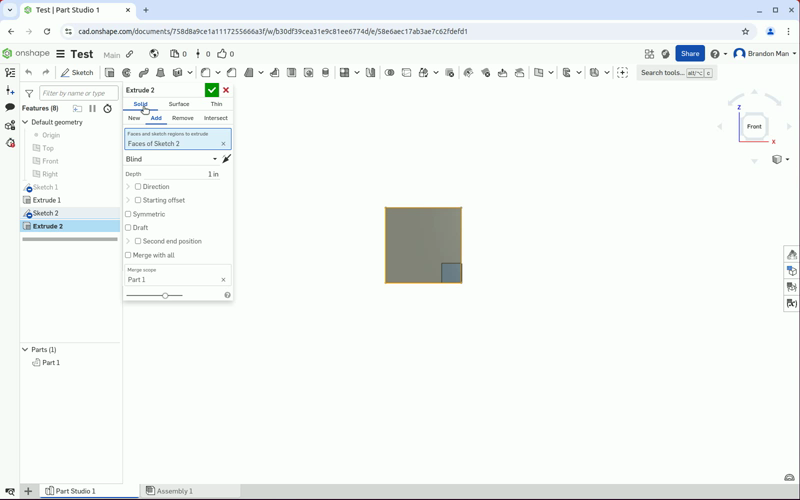
click(143, 106)
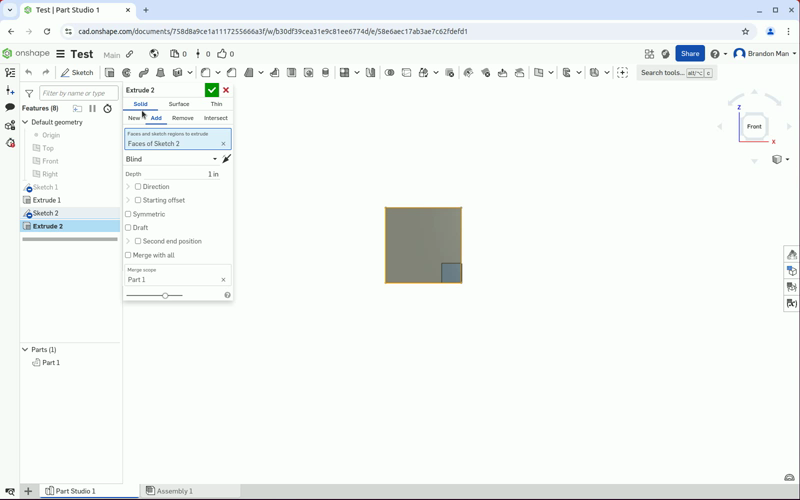
mouse_move(137, 120)
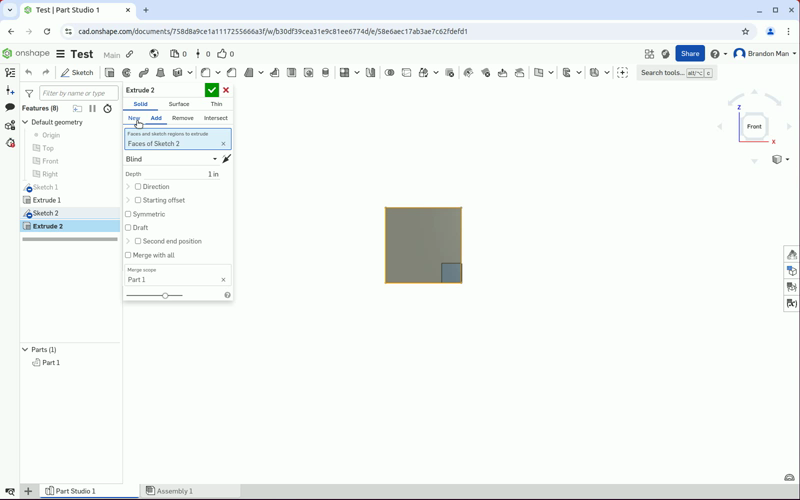
click(137, 120)
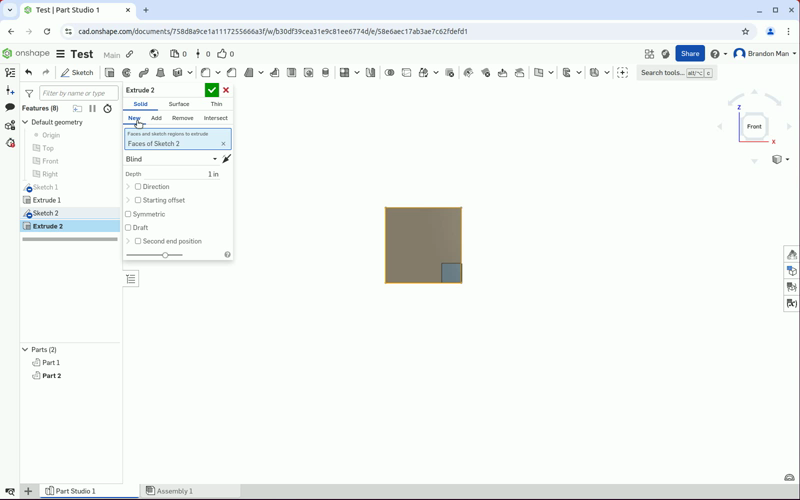
key(tab, 4)
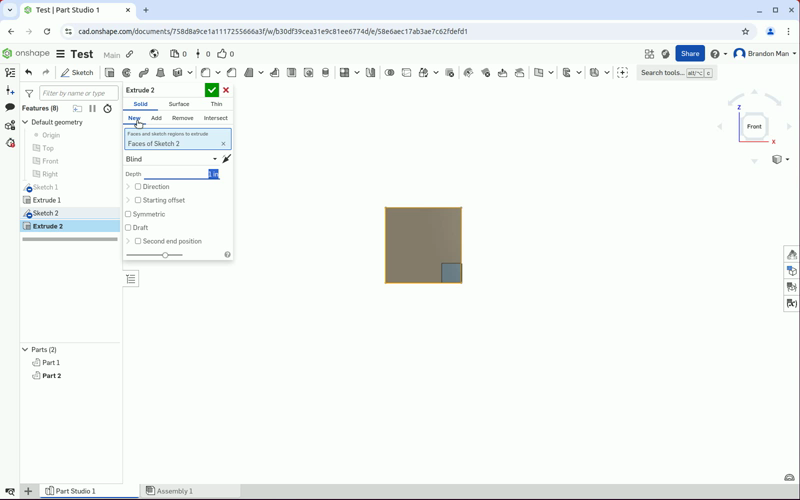
text(15.405)
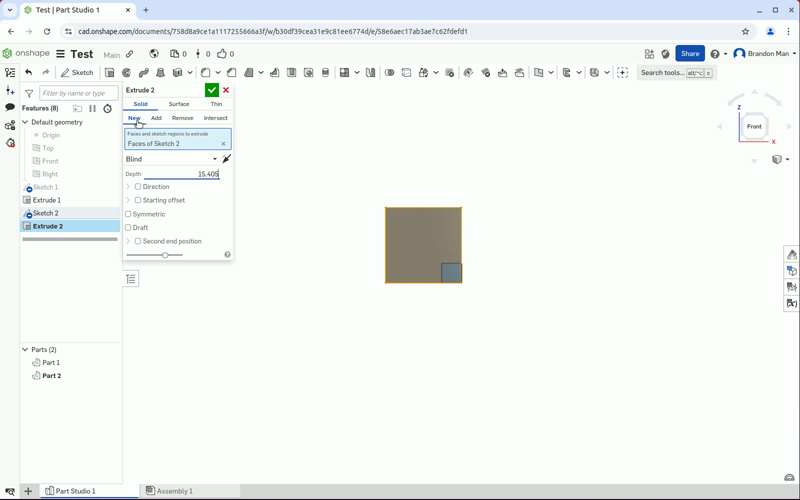
key(enter)
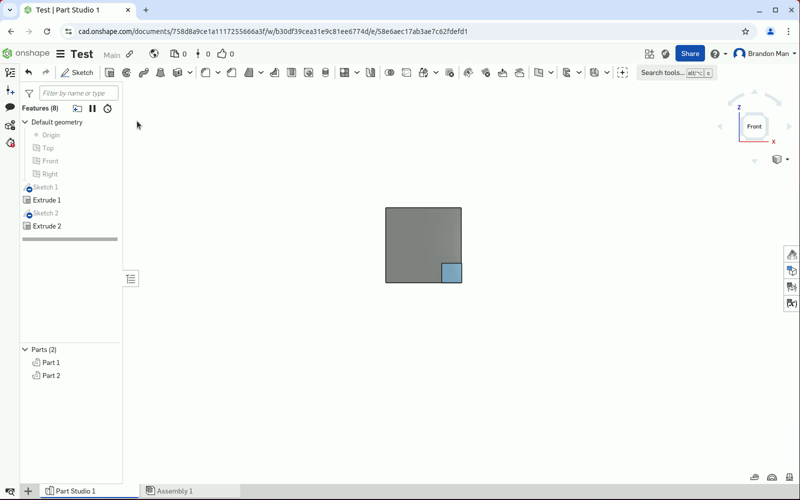
key(shift+h)
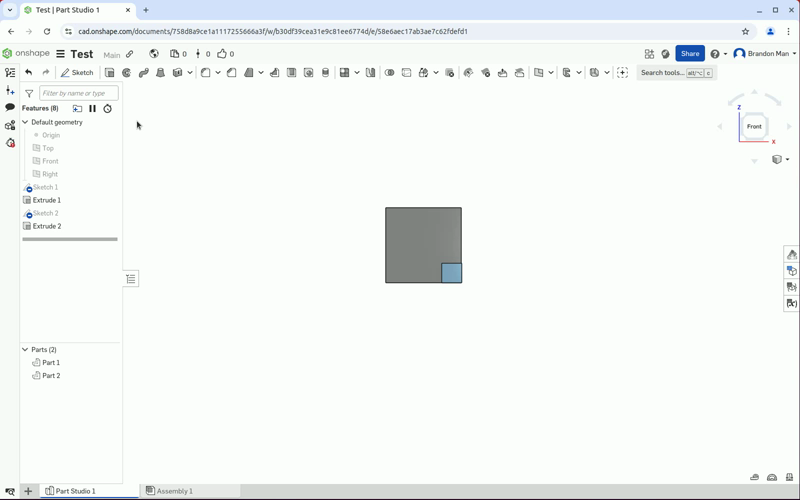
key(shift+h)
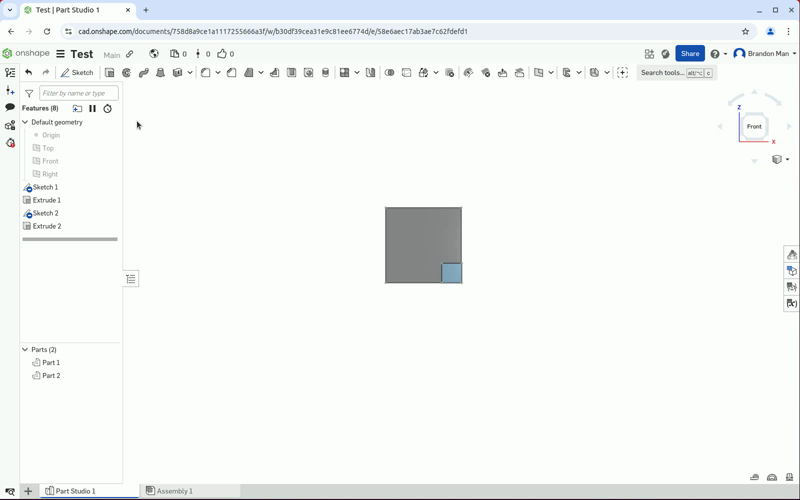
key(shift+7)
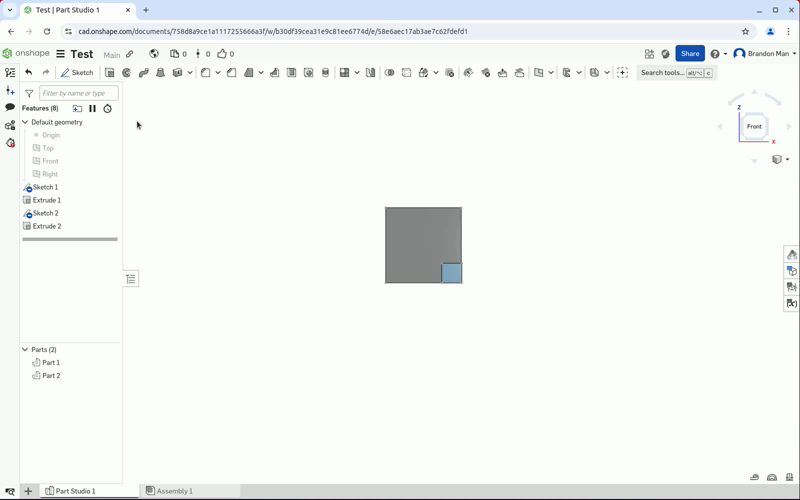
key(left, 2)
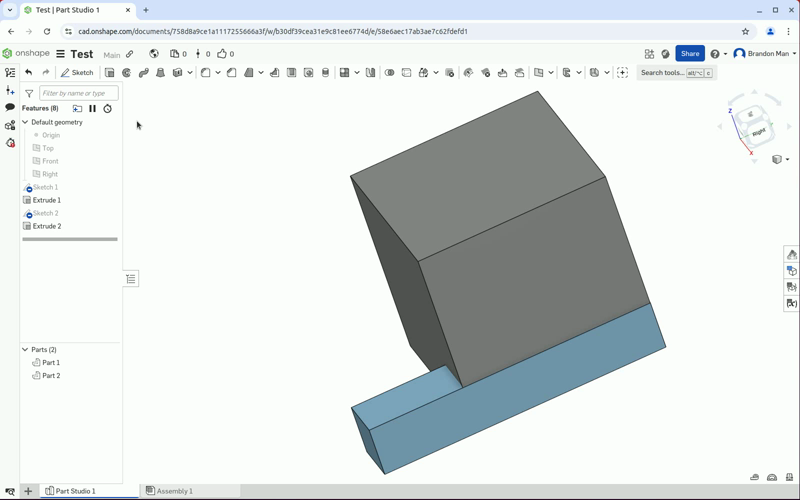
key(down, 2)
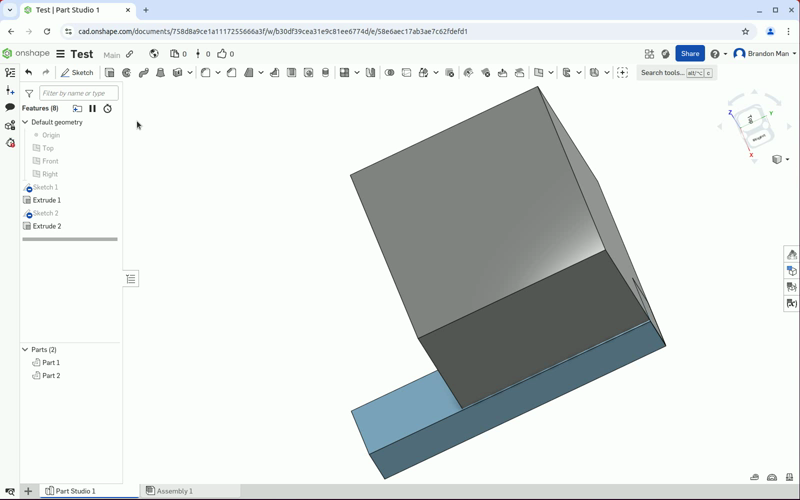
key(up, 2)
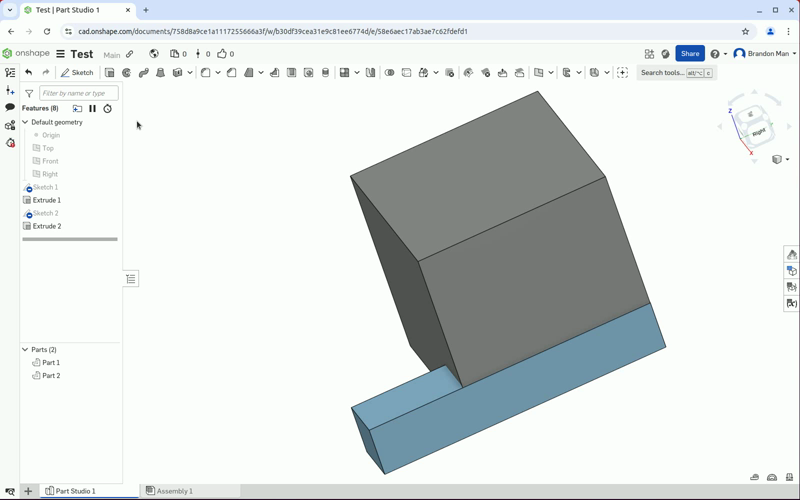
key(right, 2)
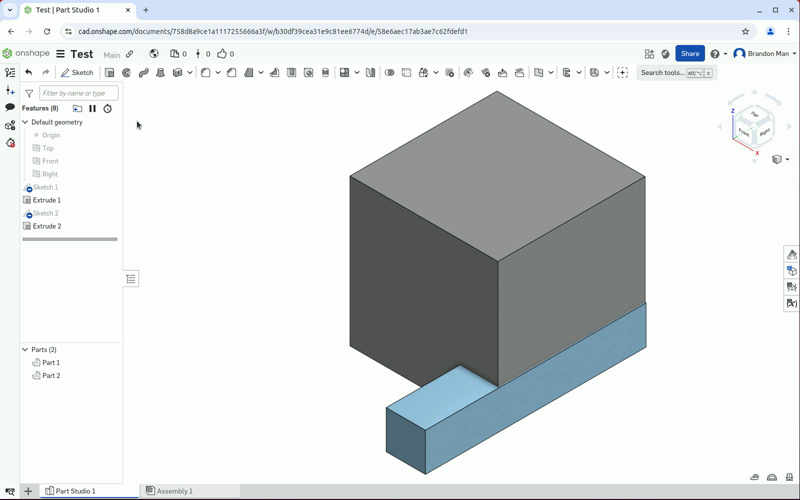
mouse_move(73, 189)
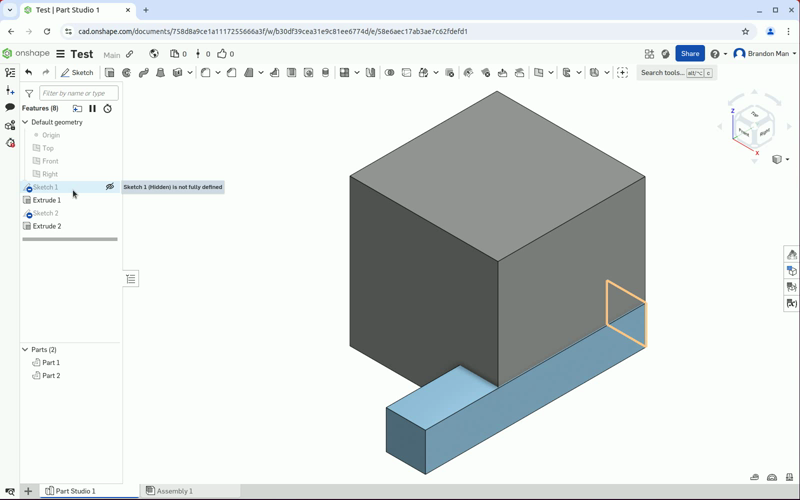
click(73, 189)